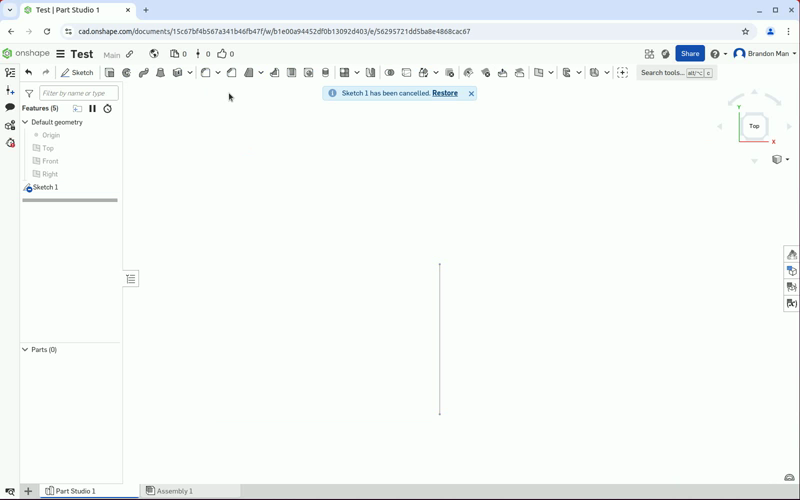
key(shift+h)
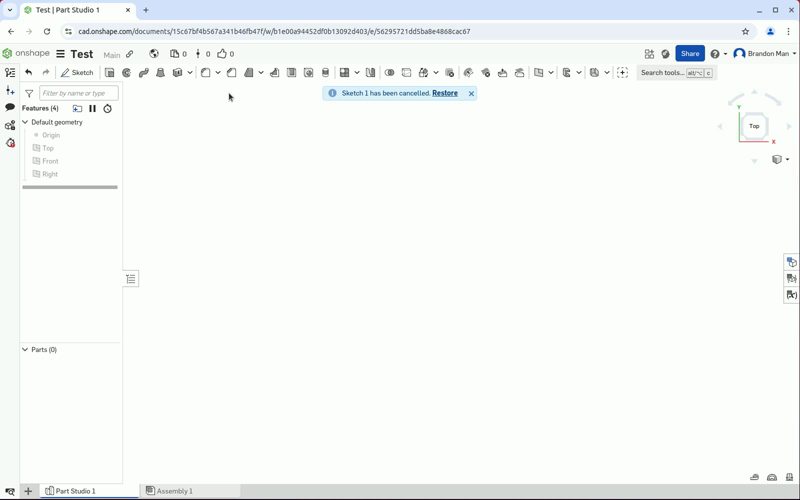
mouse_move(73, 352)
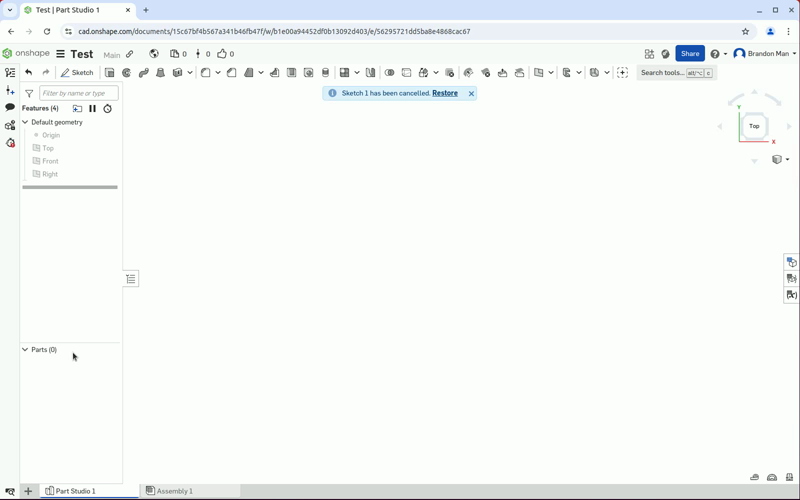
key(y)
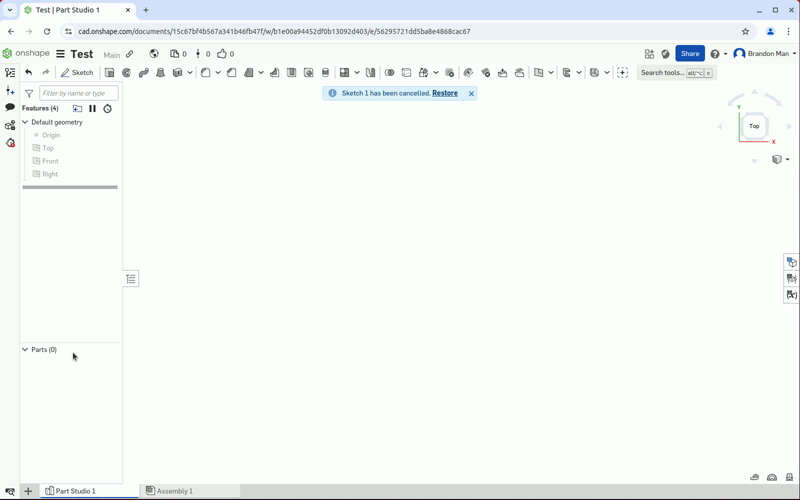
key(shift+p)
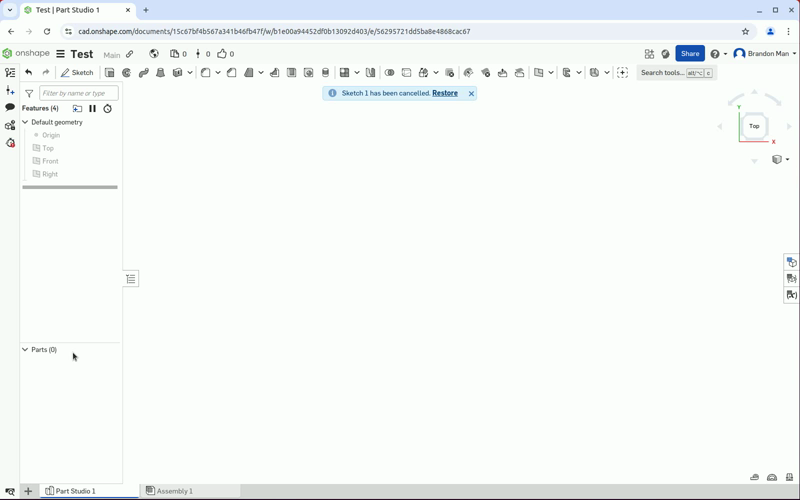
key(space)
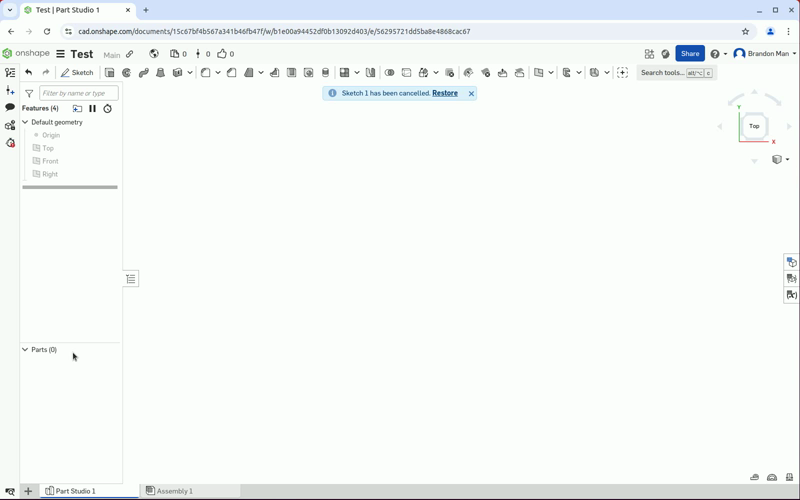
key_down(shift)
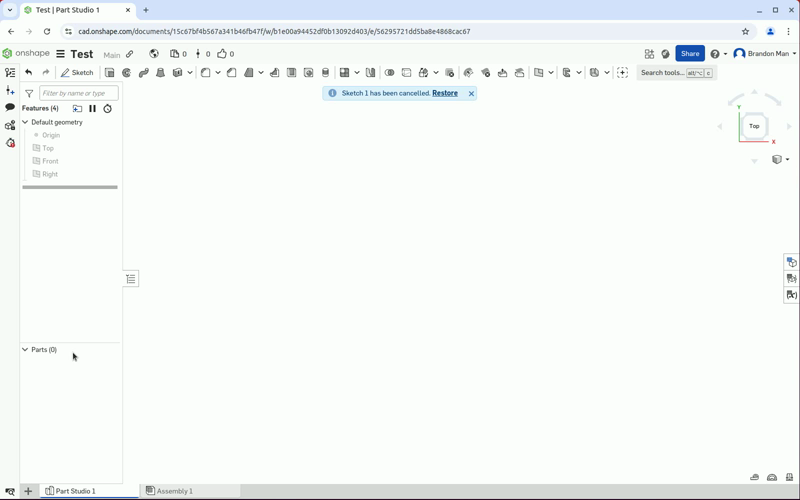
key(up)
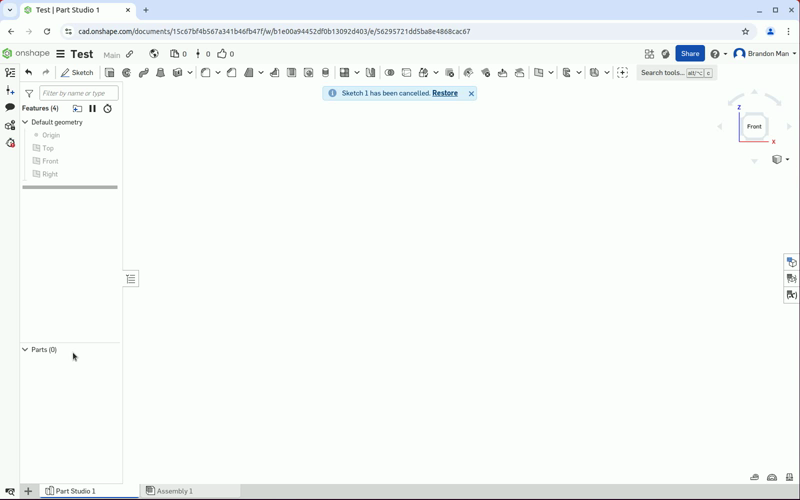
key_up(shift)
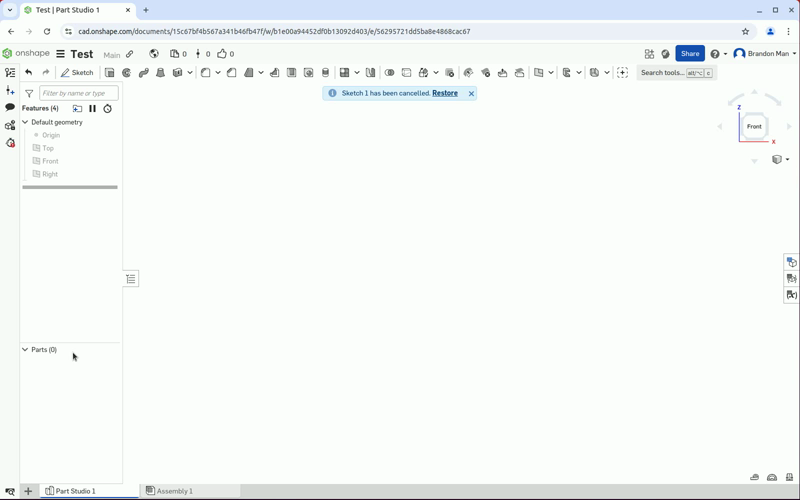
key(space)
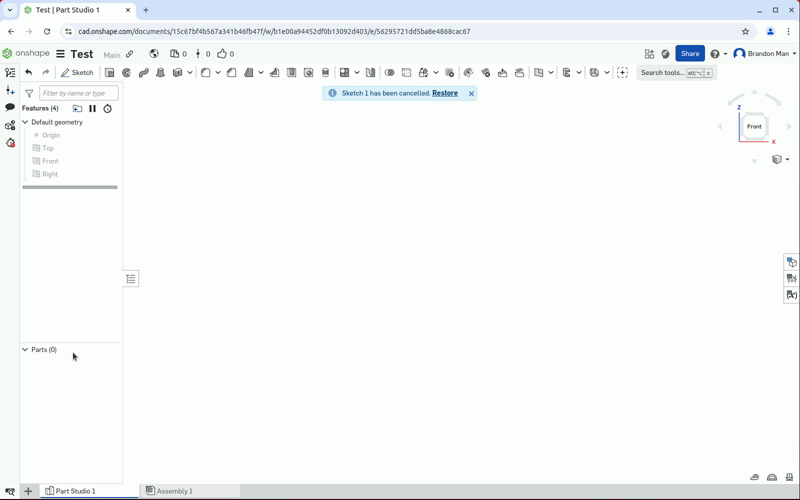
key_down(shift)
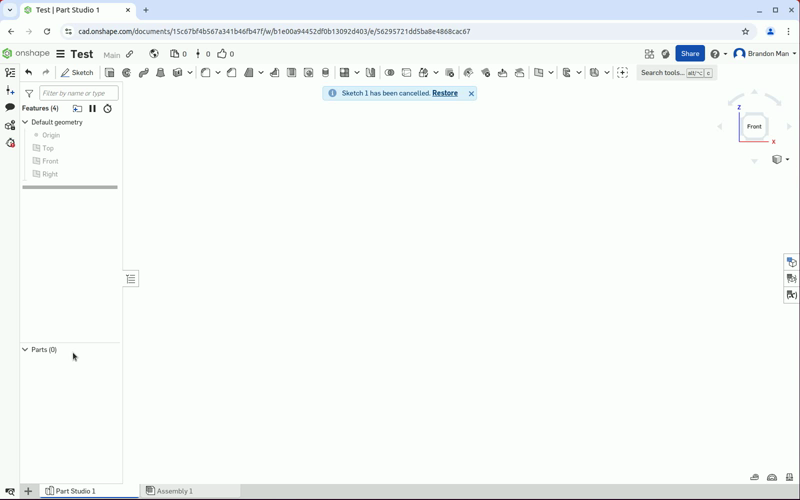
key(left)
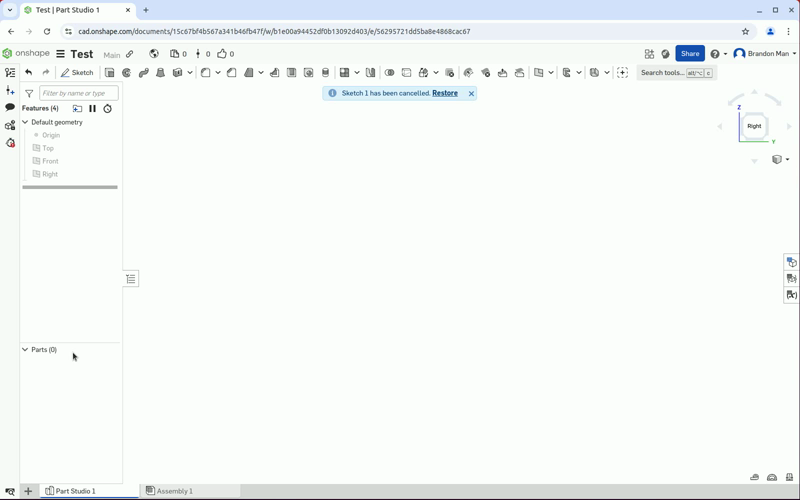
key_up(shift)
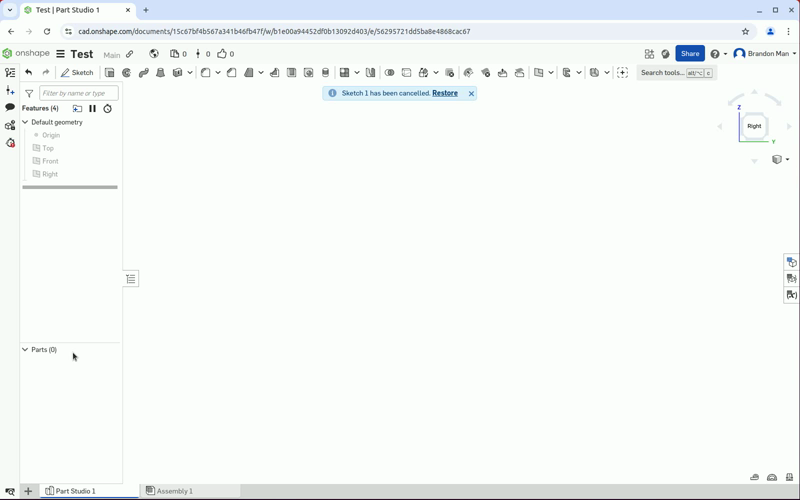
mouse_move(73, 352)
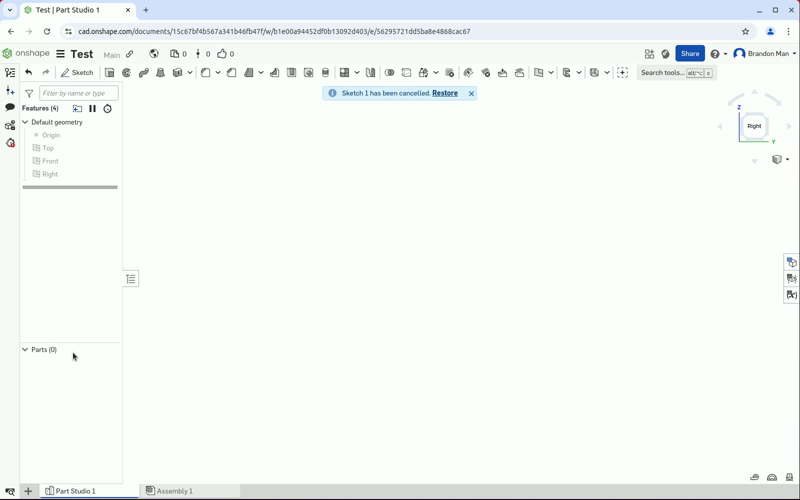
key(shift+y)
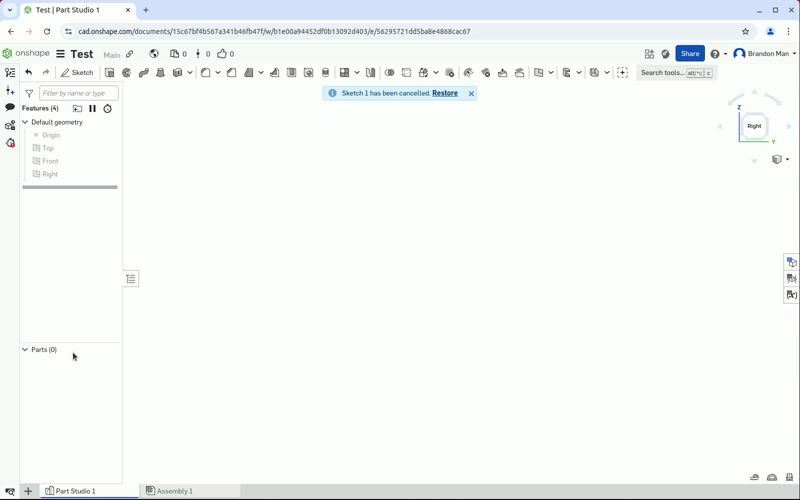
key(shift+s)
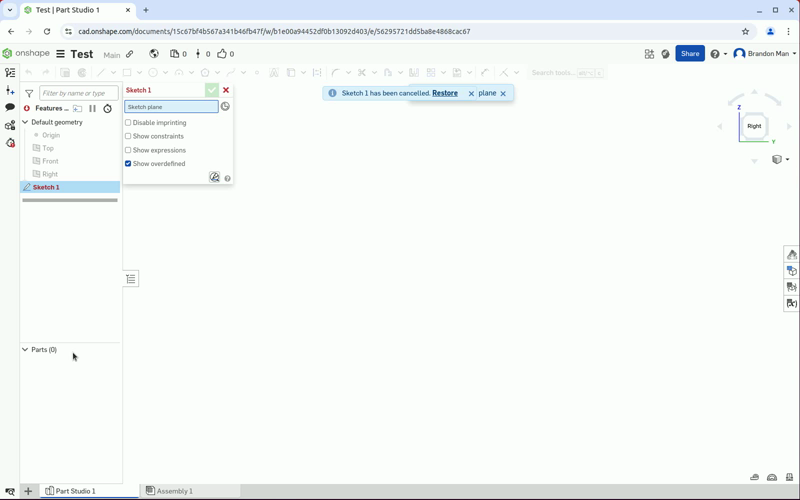
mouse_move(73, 176)
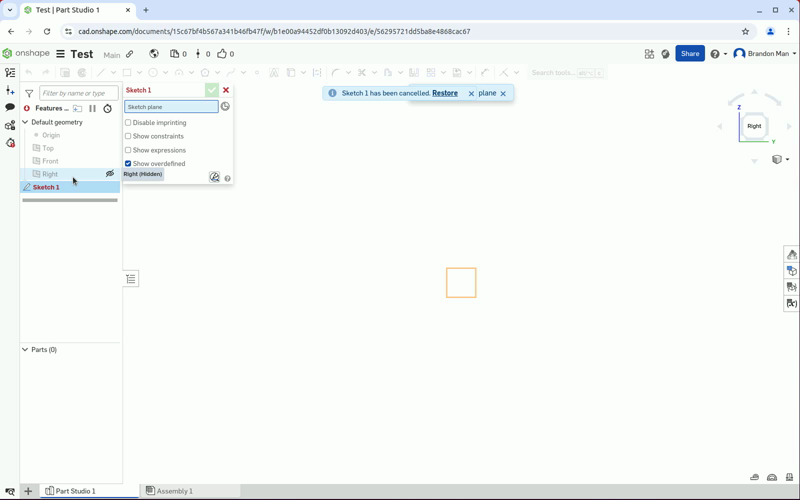
click(73, 176)
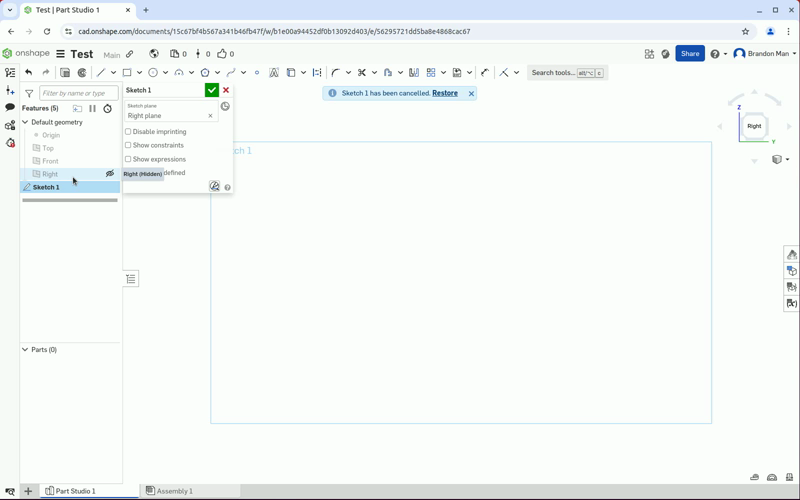
mouse_move(73, 352)
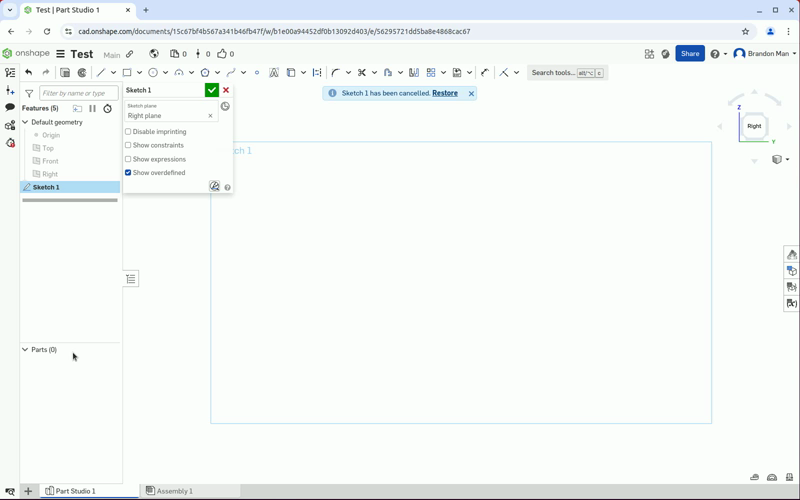
key(y)
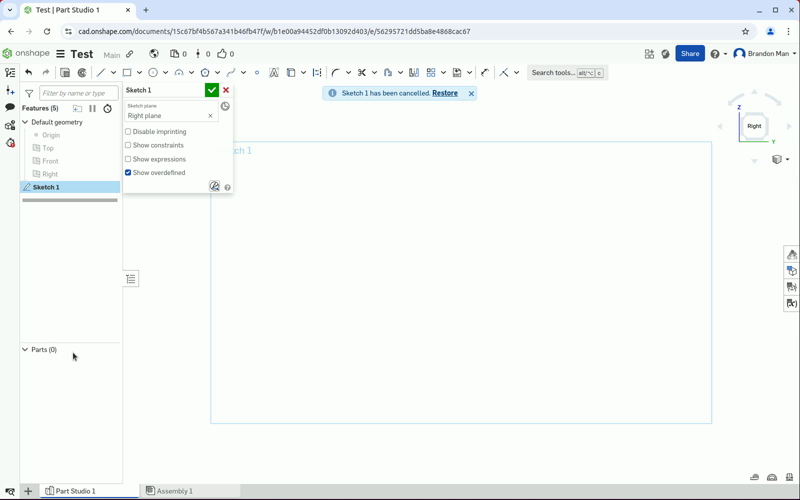
key(l)
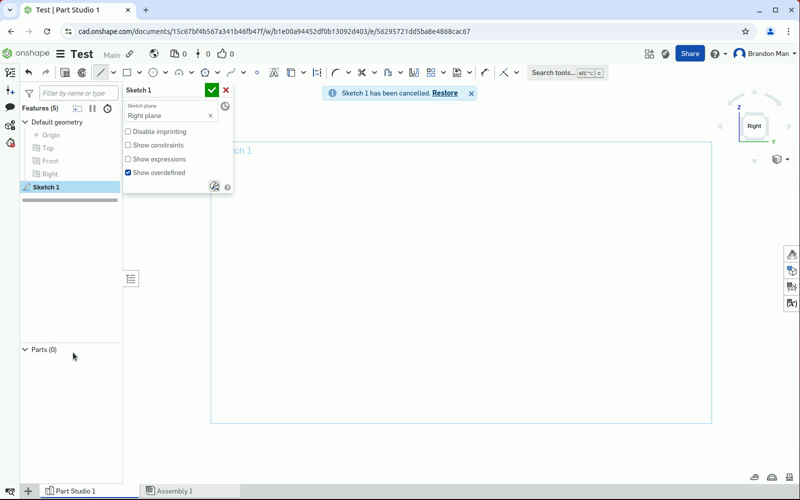
key_down(shift)
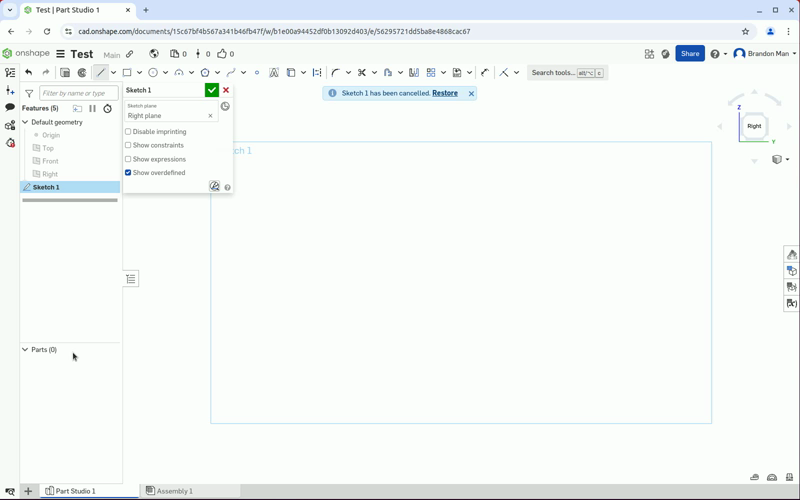
mouse_move(393, 389)
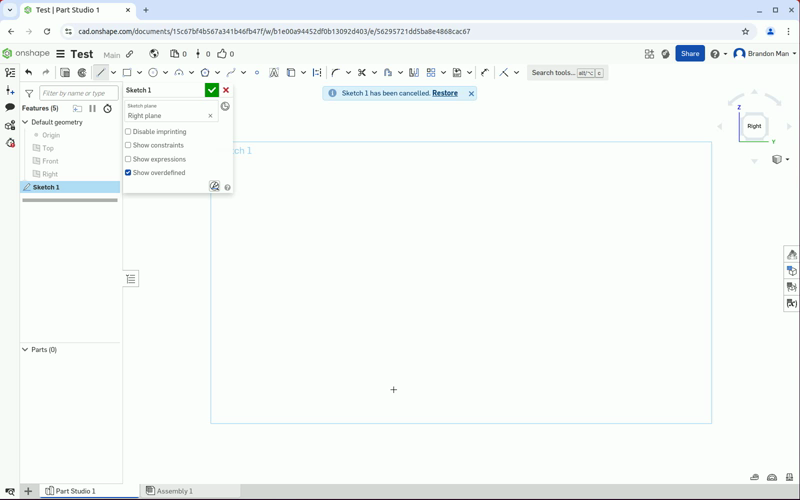
click(393, 389)
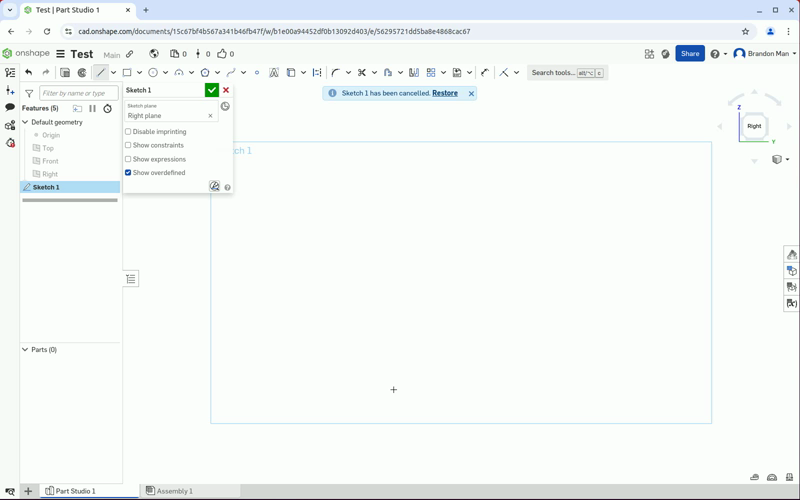
key_up(shift)
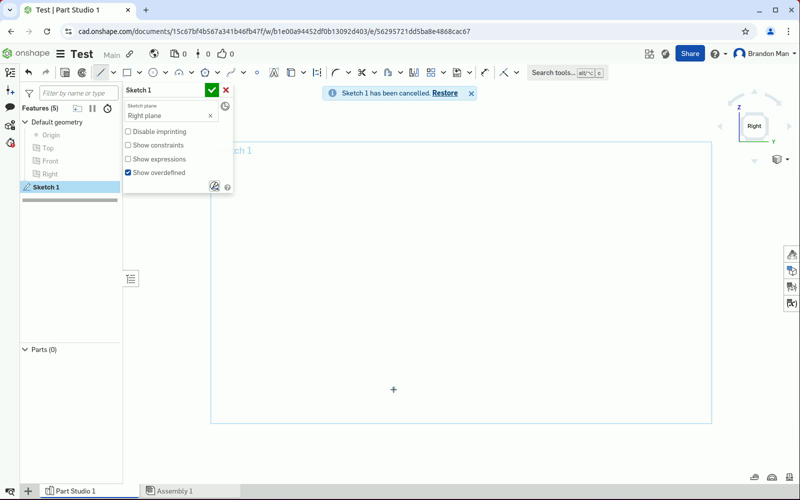
key_down(shift)
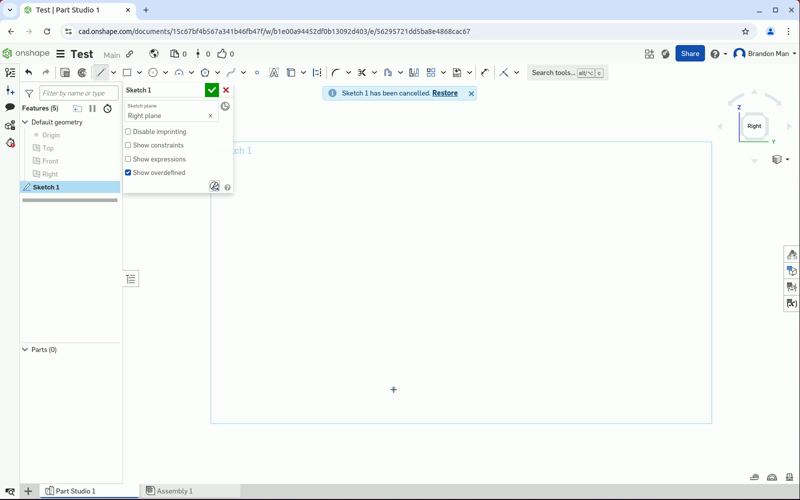
mouse_move(423, 389)
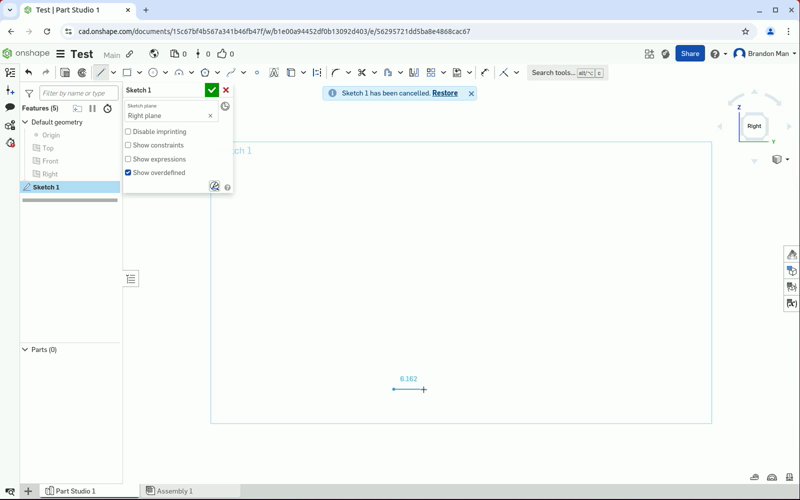
mouse_move(448, 389)
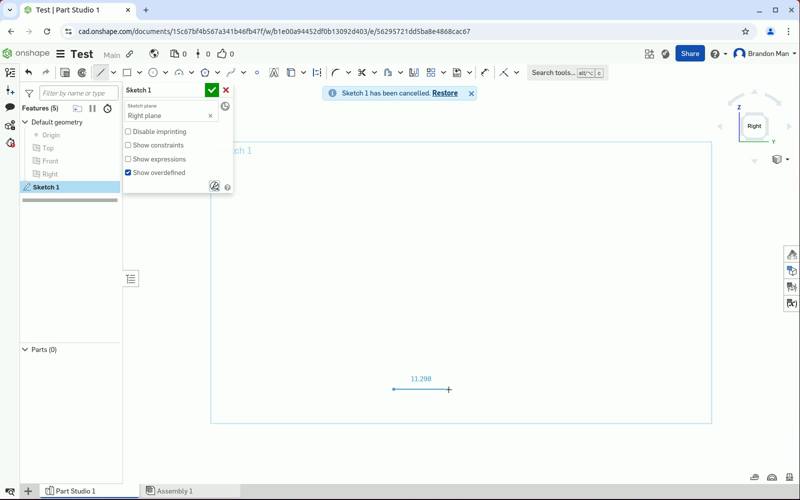
click(448, 389)
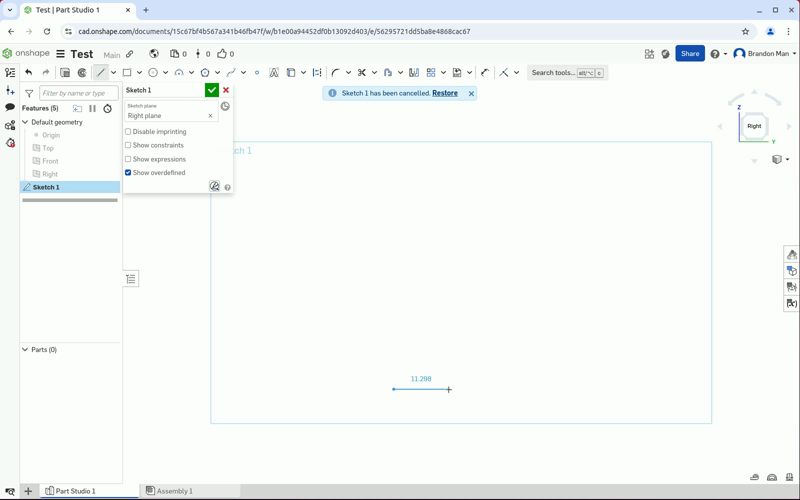
key_up(shift)
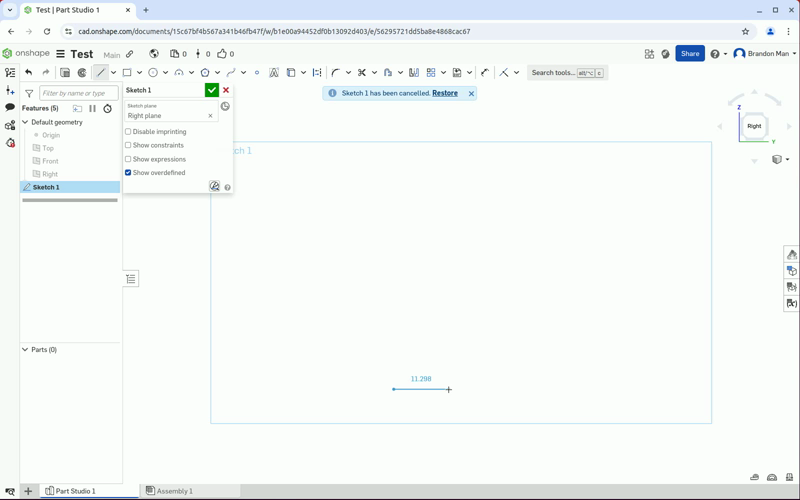
key_down(shift)
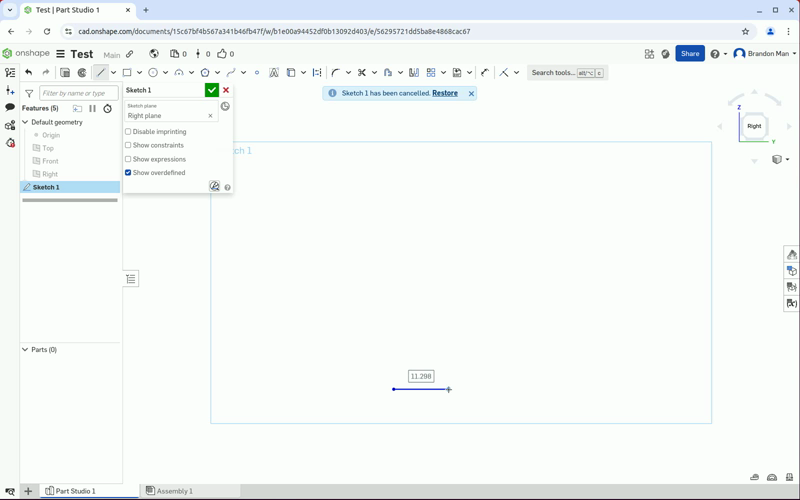
mouse_move(448, 263)
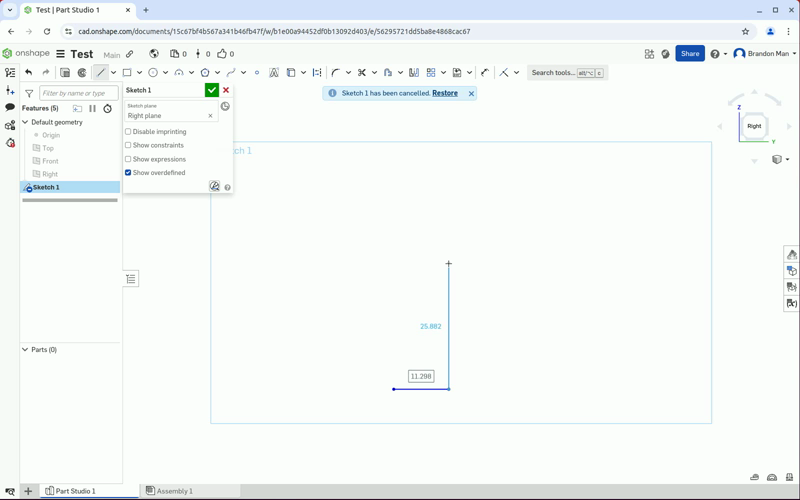
click(448, 263)
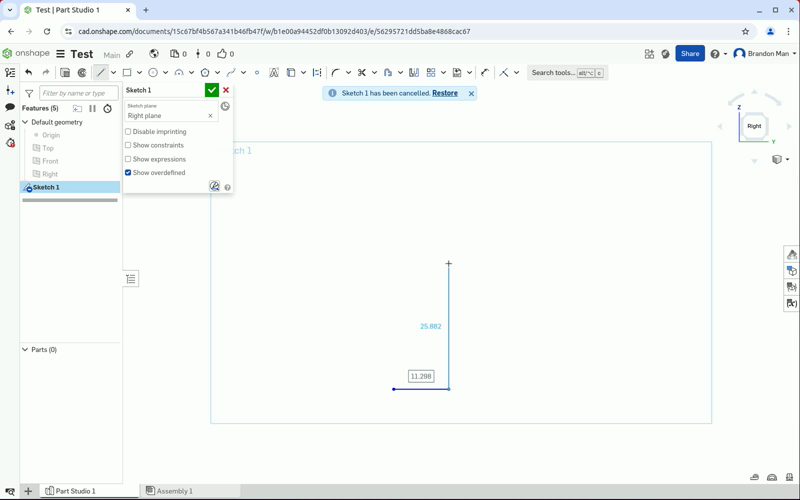
key_up(shift)
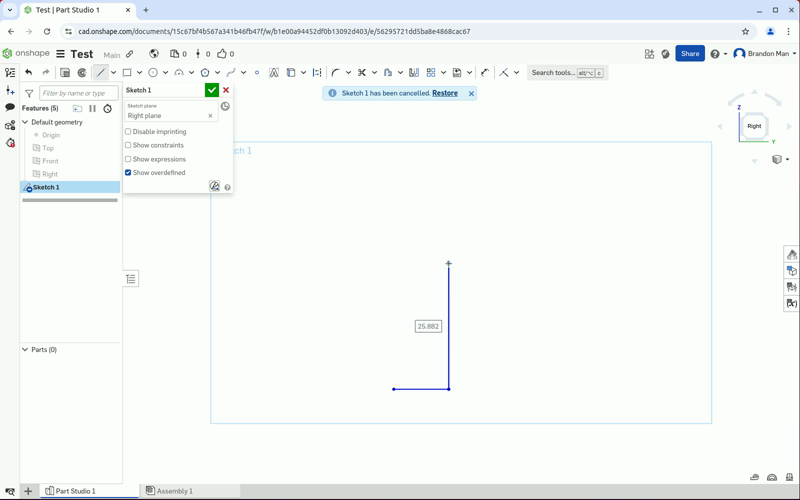
key_down(shift)
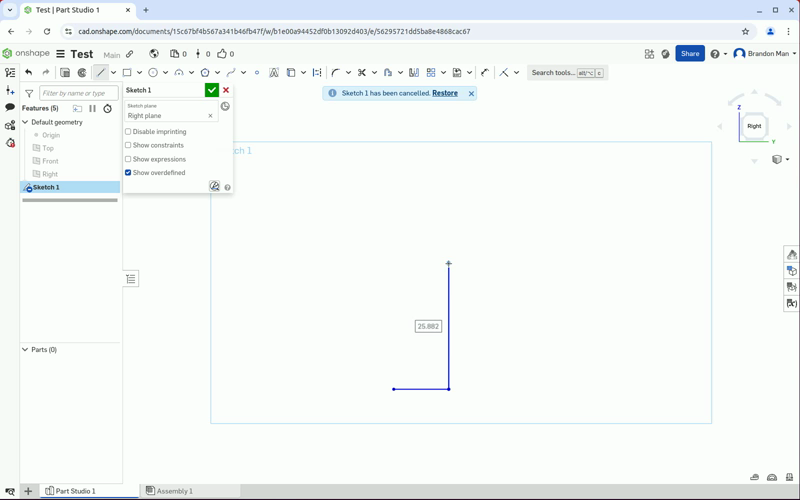
mouse_move(478, 263)
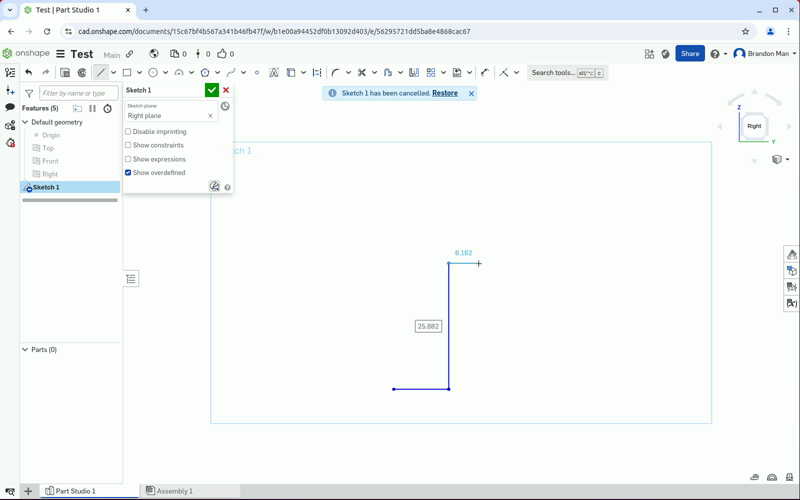
mouse_move(393, 263)
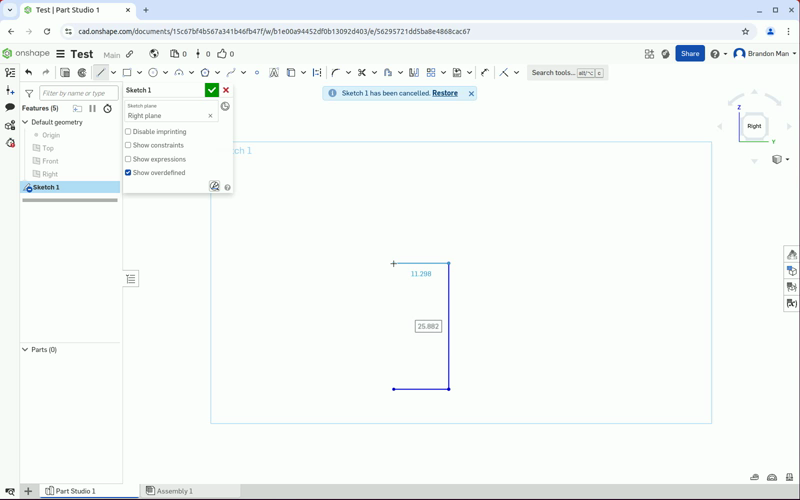
click(393, 263)
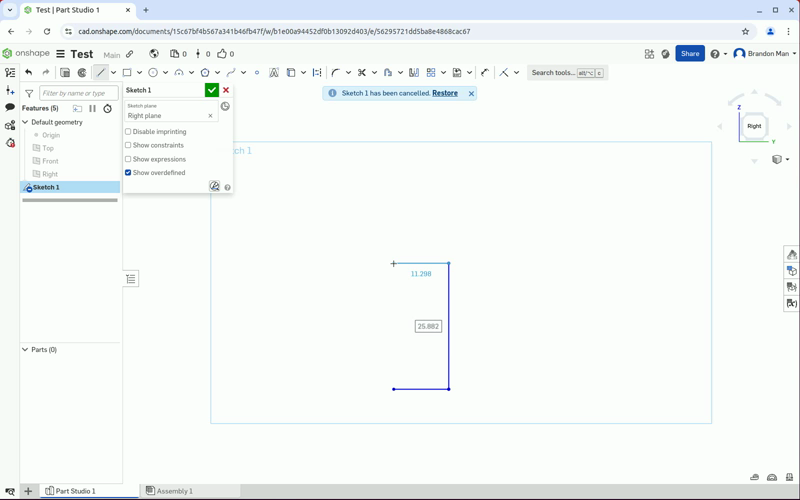
key_up(shift)
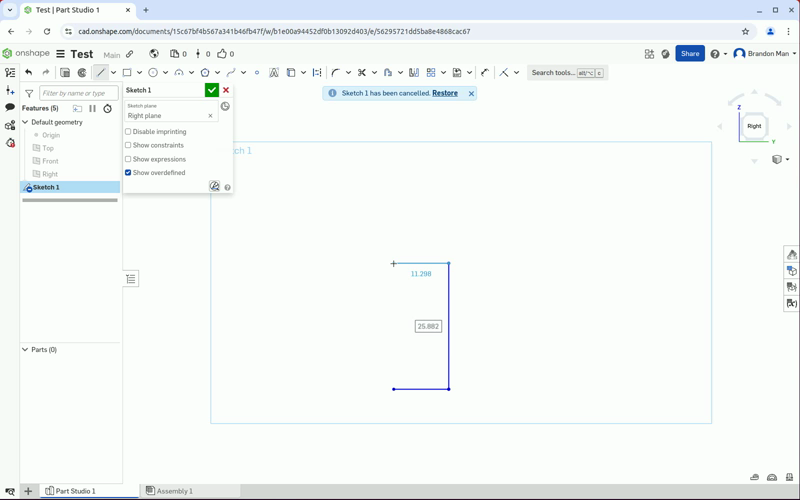
key_down(shift)
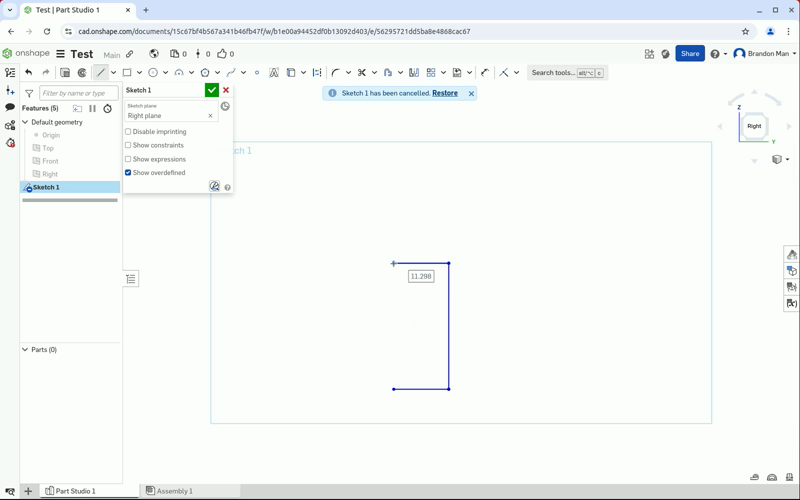
mouse_move(393, 389)
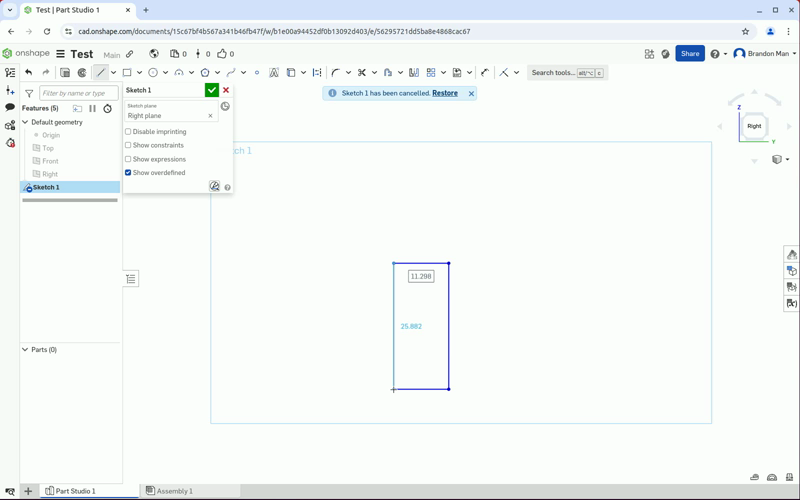
key_up(shift)
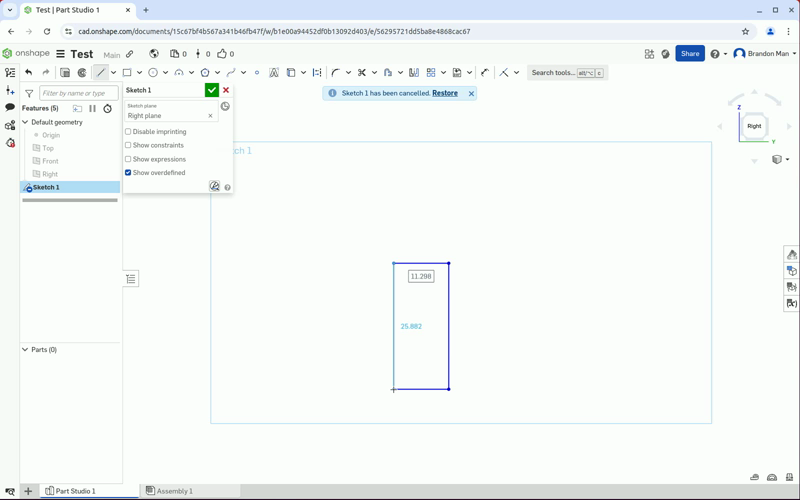
click(393, 389)
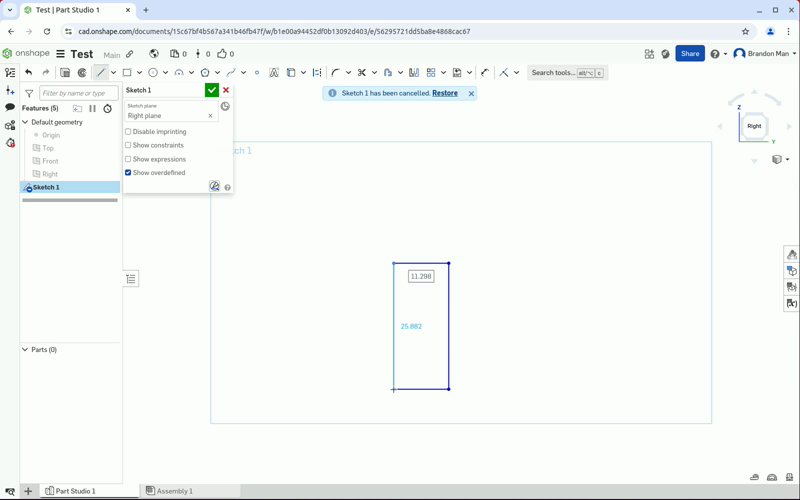
key(esc)
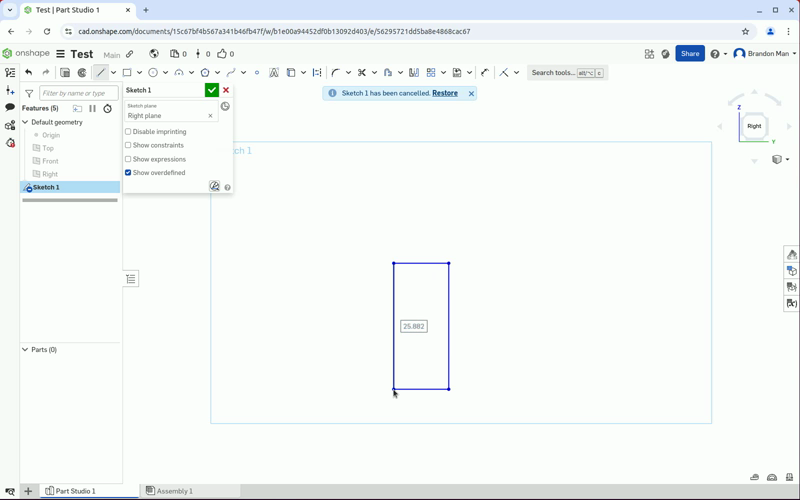
mouse_move(421, 304)
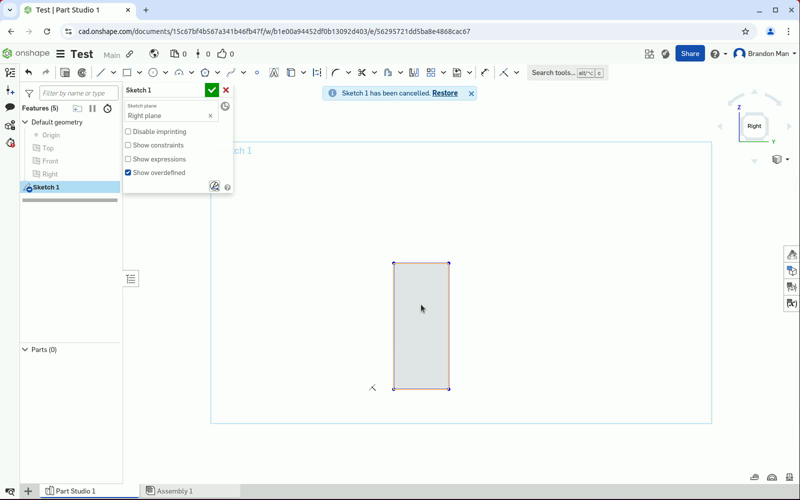
click(421, 304)
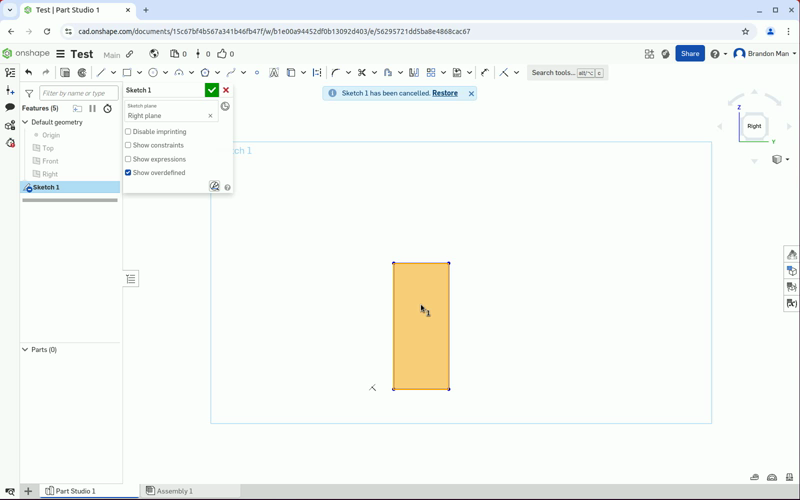
mouse_move(73, 352)
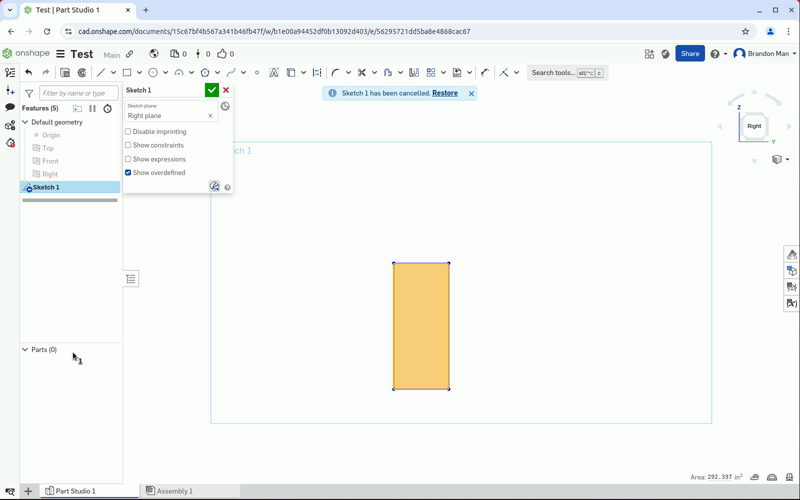
key(shift+y)
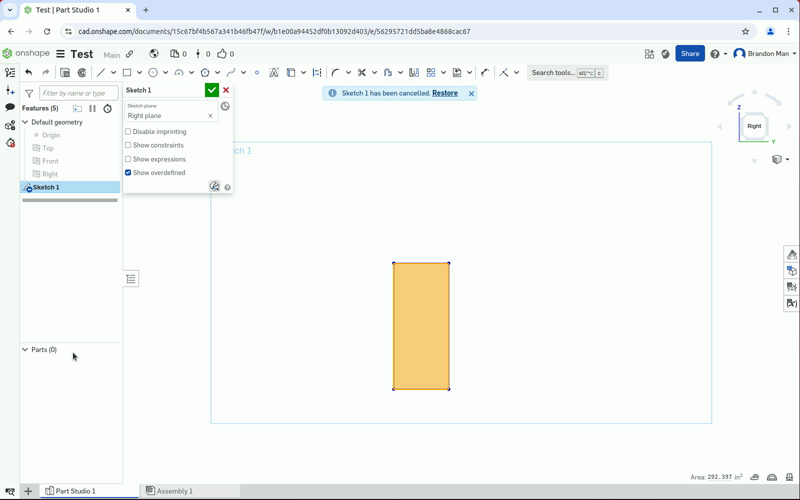
key(shift+e)
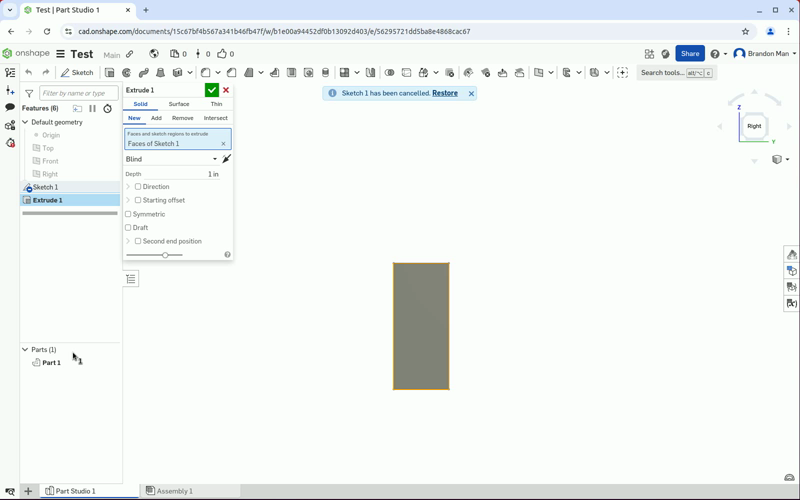
mouse_move(143, 106)
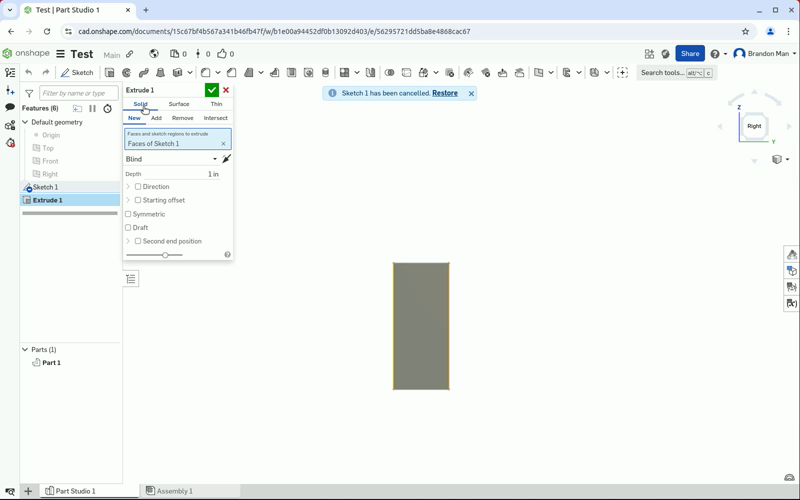
click(143, 106)
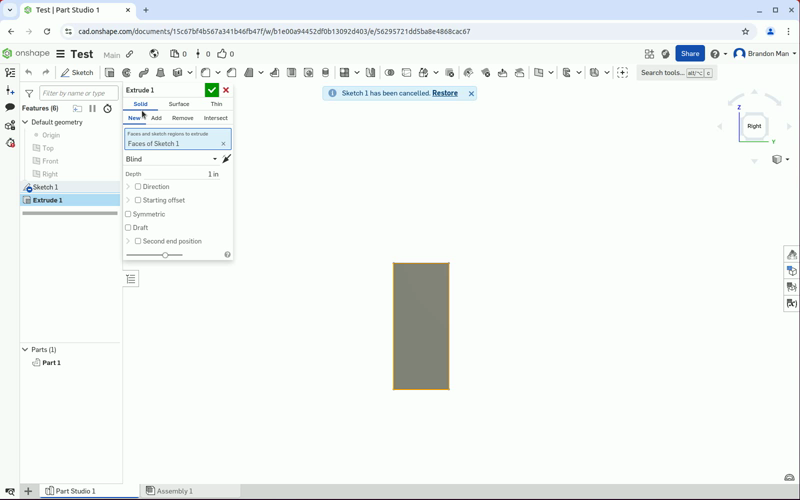
mouse_move(137, 120)
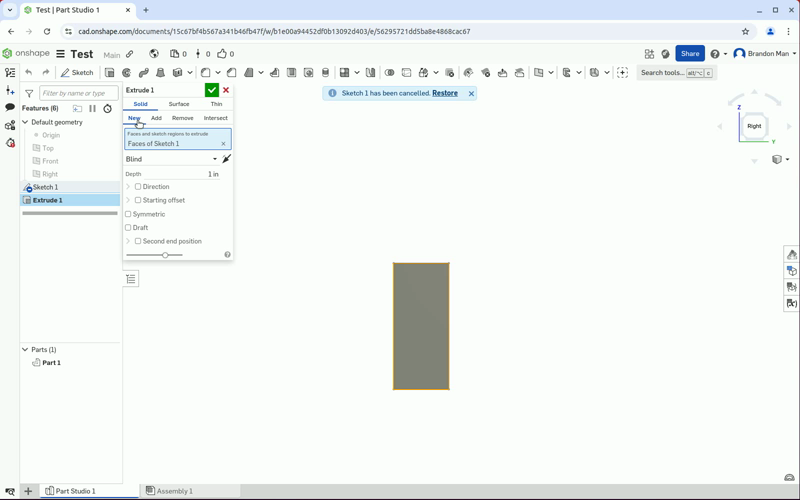
click(137, 120)
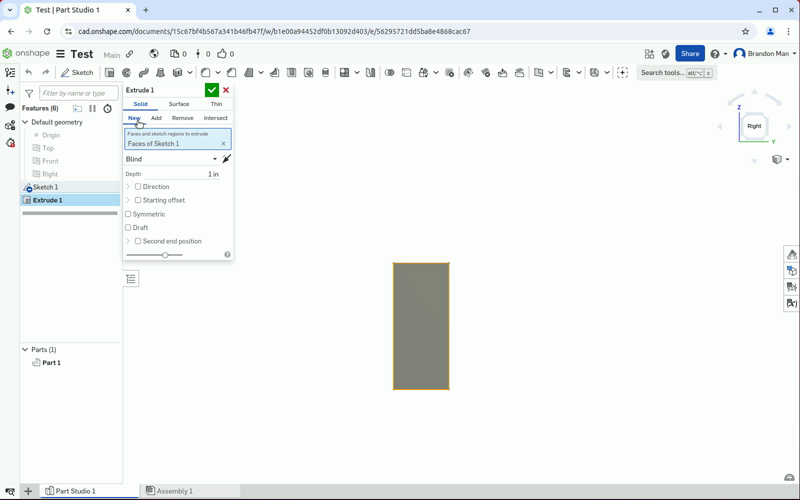
key(tab, 4)
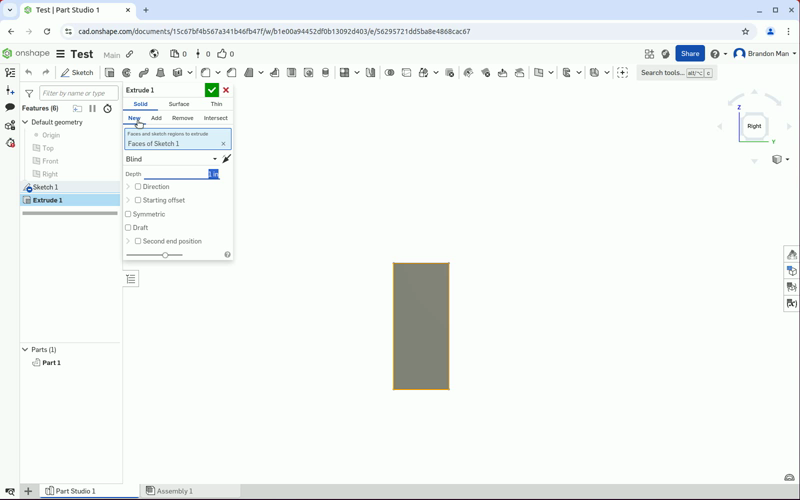
text(16.368)
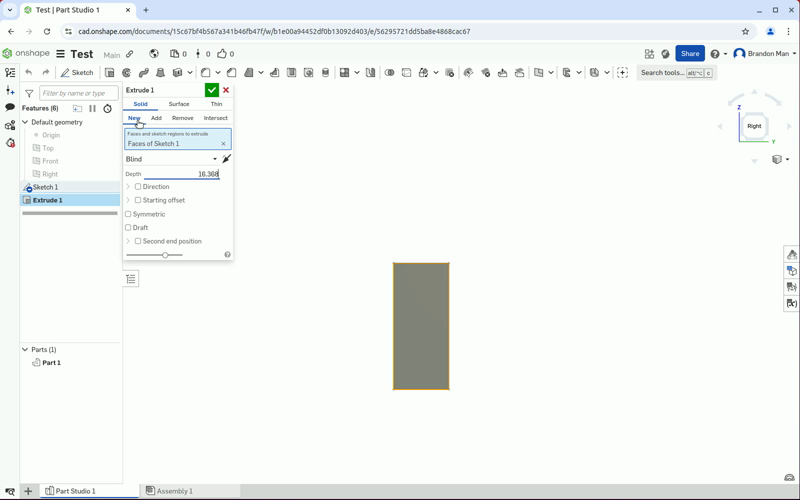
key(tab, 3)
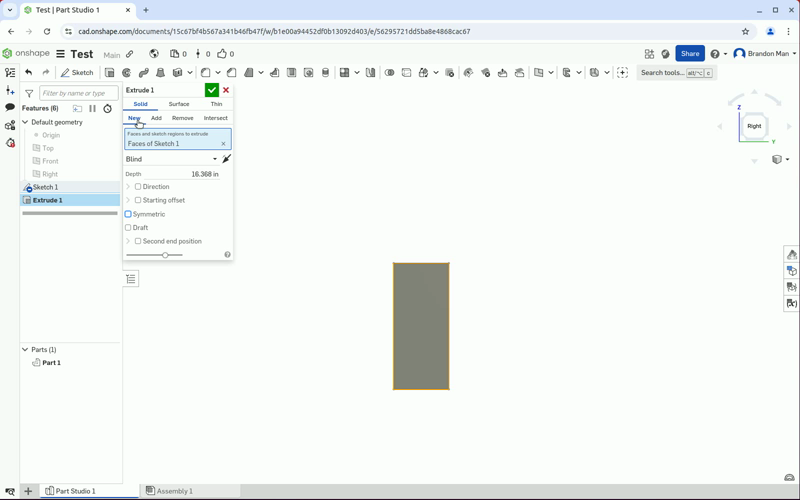
key(space)
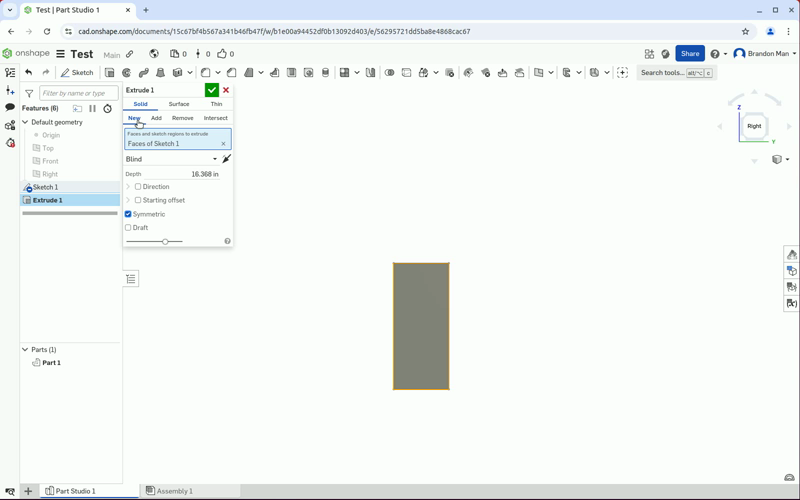
key(enter)
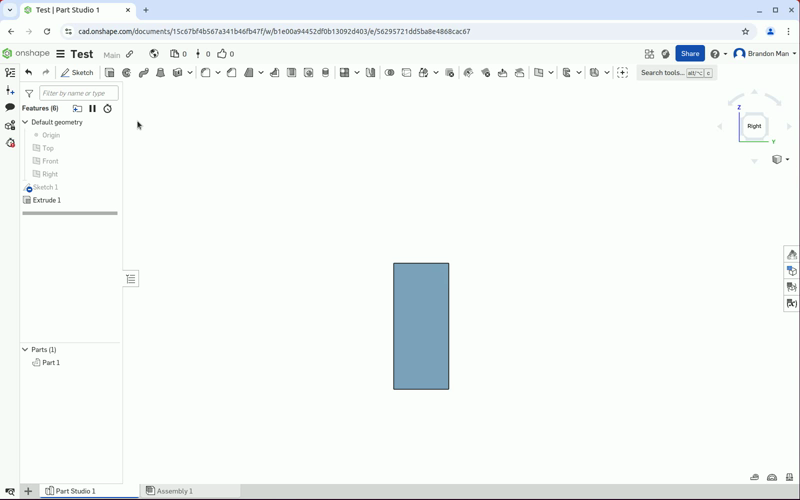
key(shift+h)
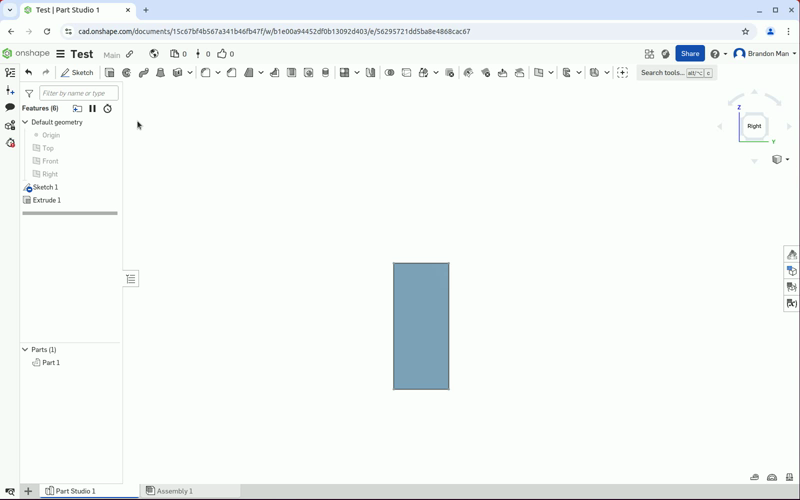
key(shift+h)
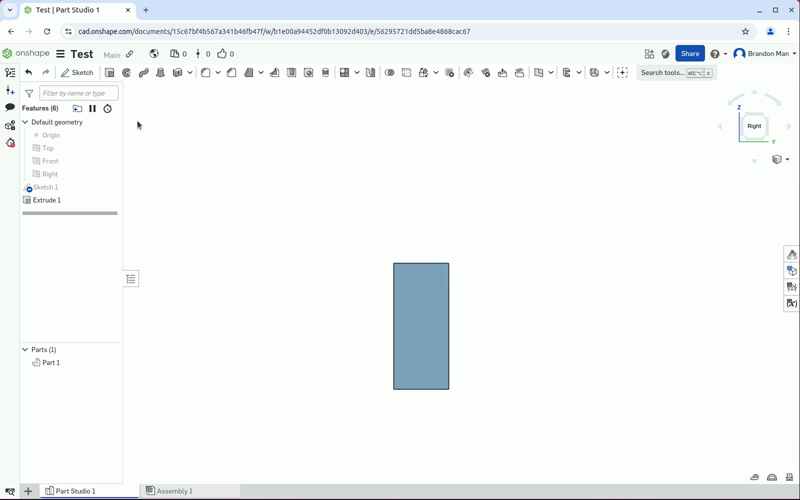
mouse_move(73, 189)
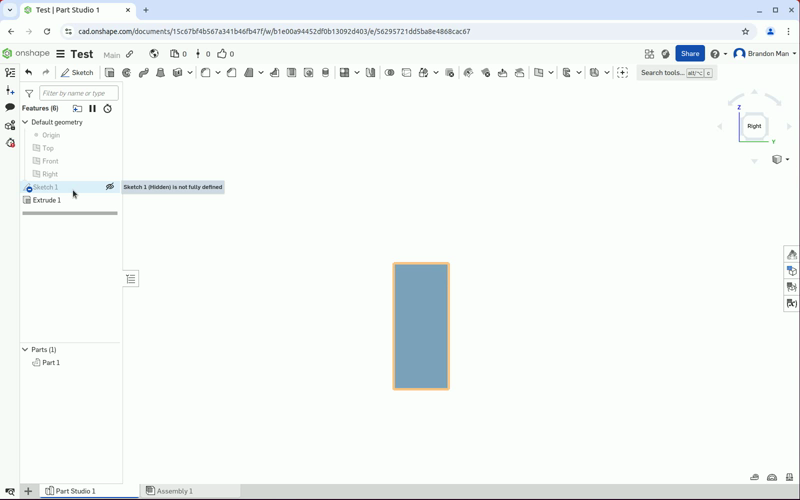
click(73, 189)
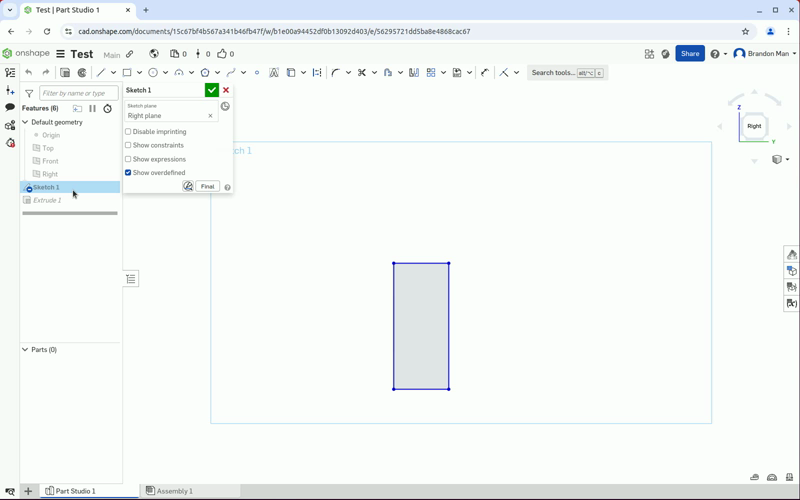
mouse_move(229, 92)
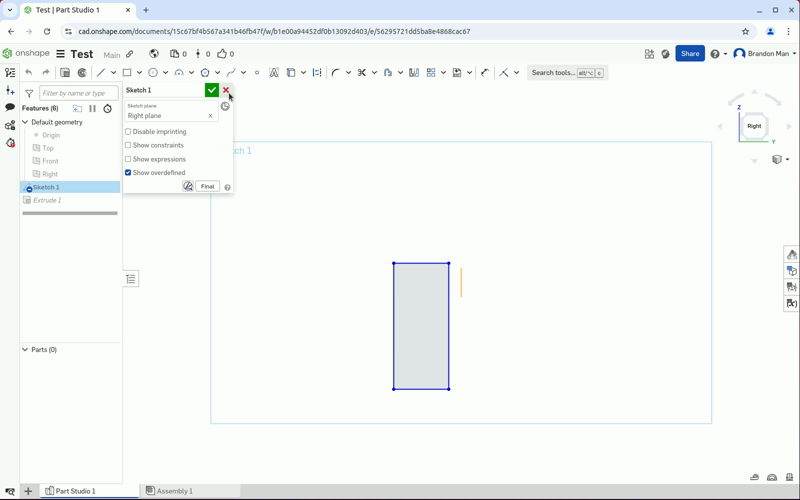
click(229, 92)
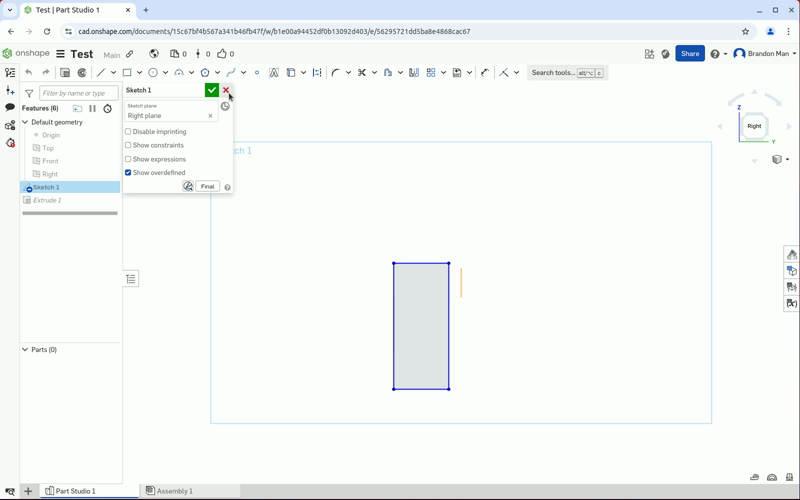
key(shift+s)
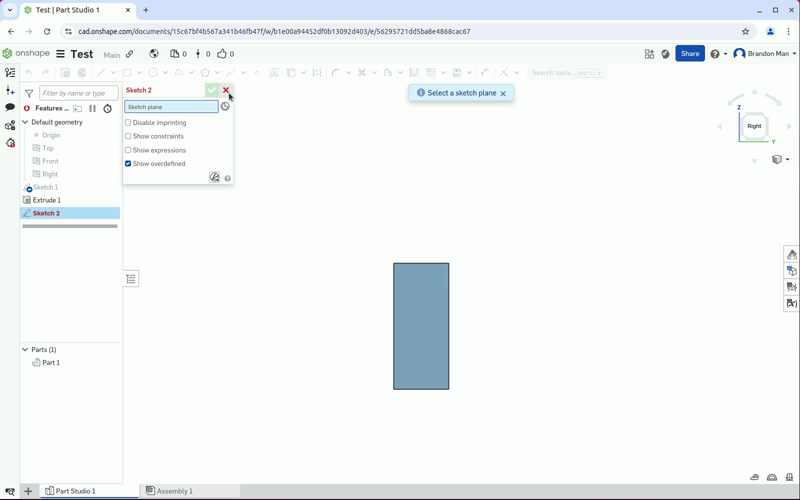
mouse_move(73, 176)
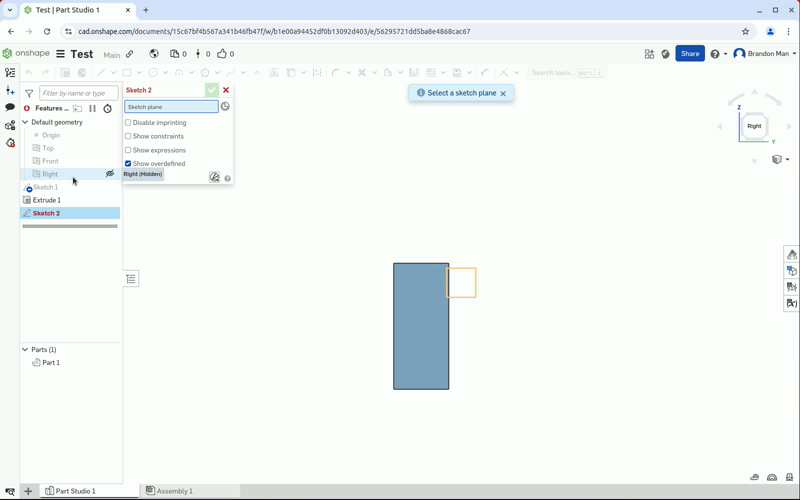
click(73, 176)
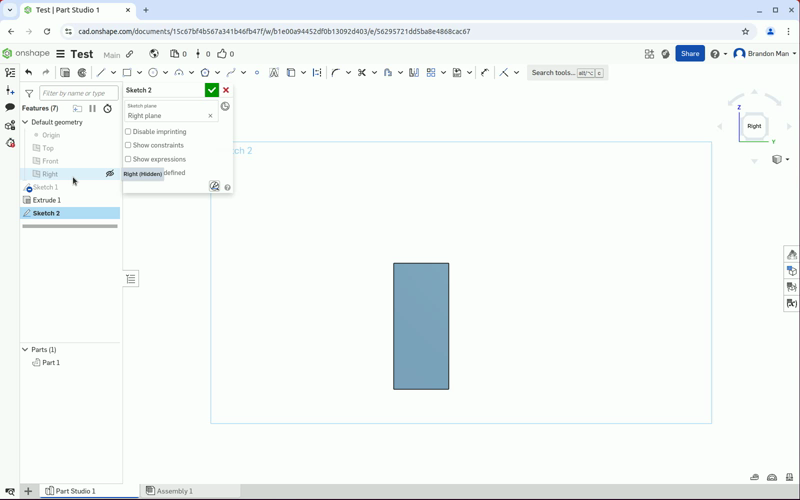
mouse_move(73, 352)
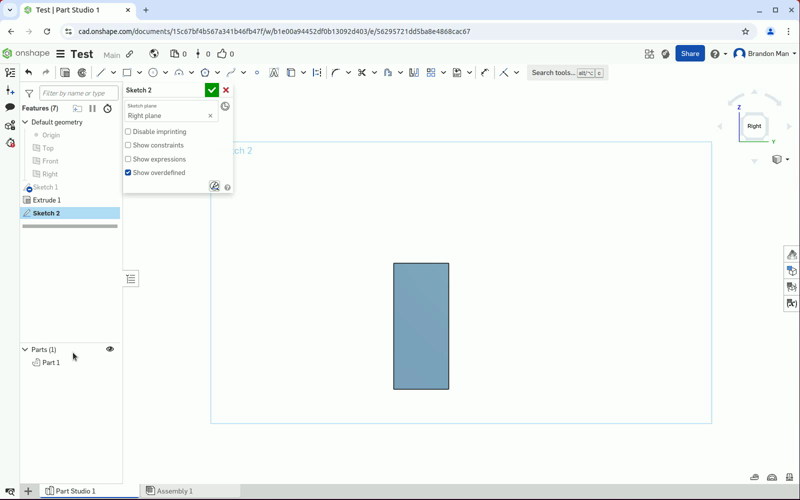
key(y)
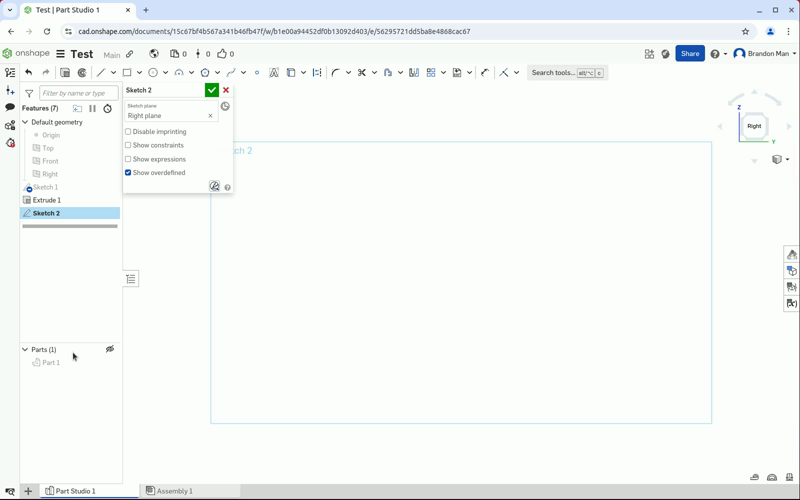
key(l)
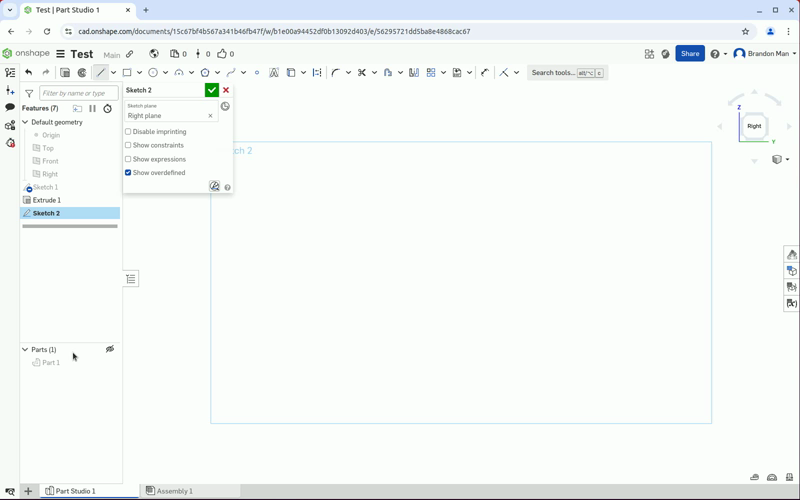
key_down(shift)
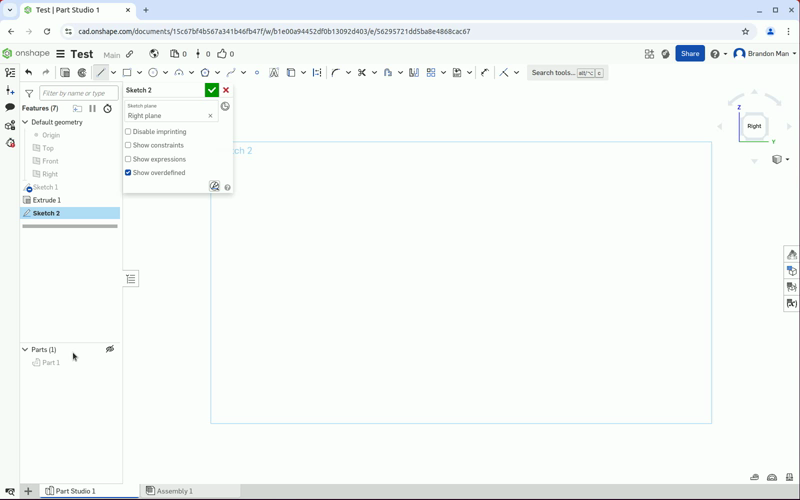
mouse_move(447, 395)
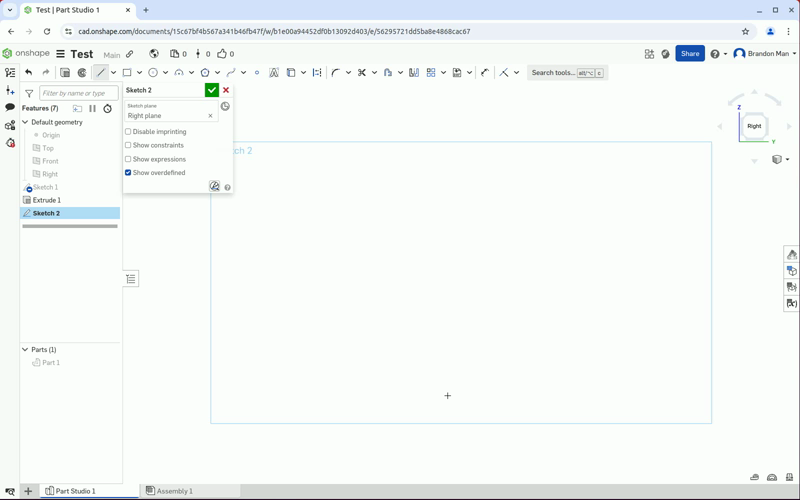
click(447, 395)
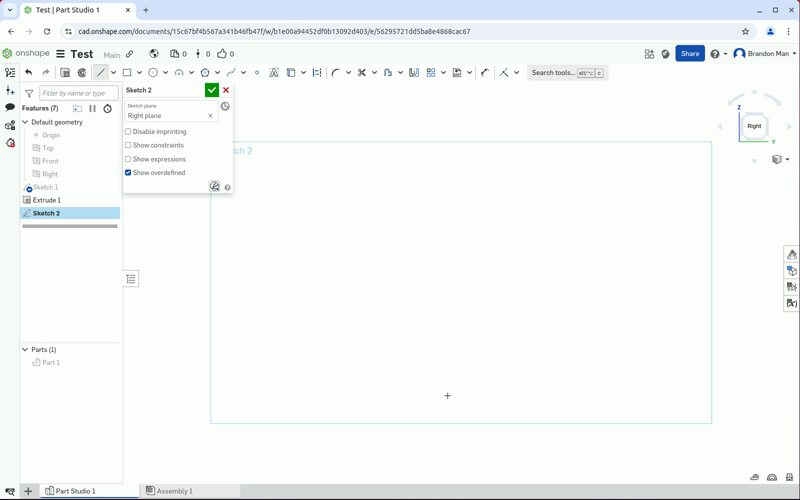
key_up(shift)
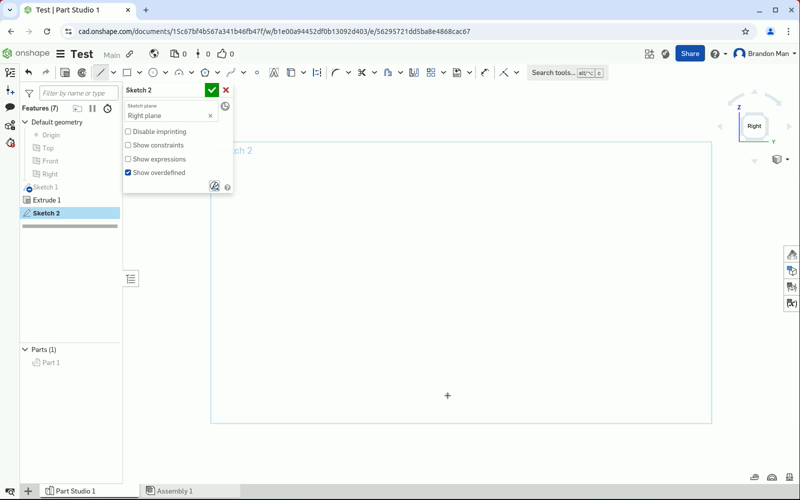
key_down(shift)
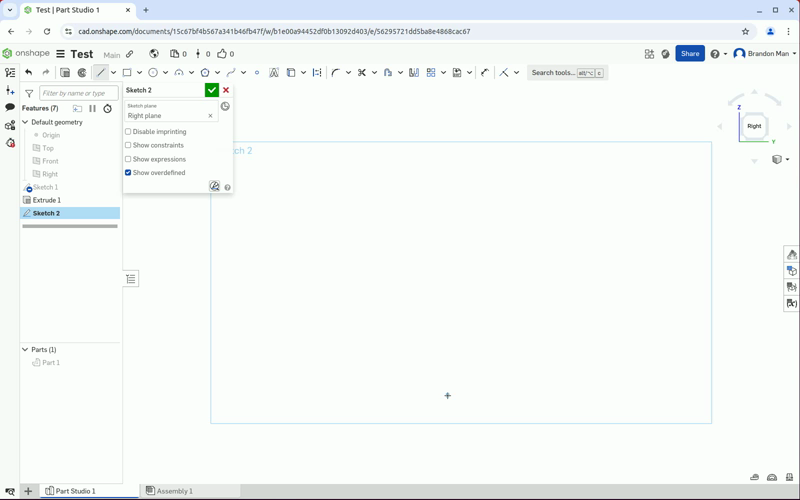
mouse_move(477, 395)
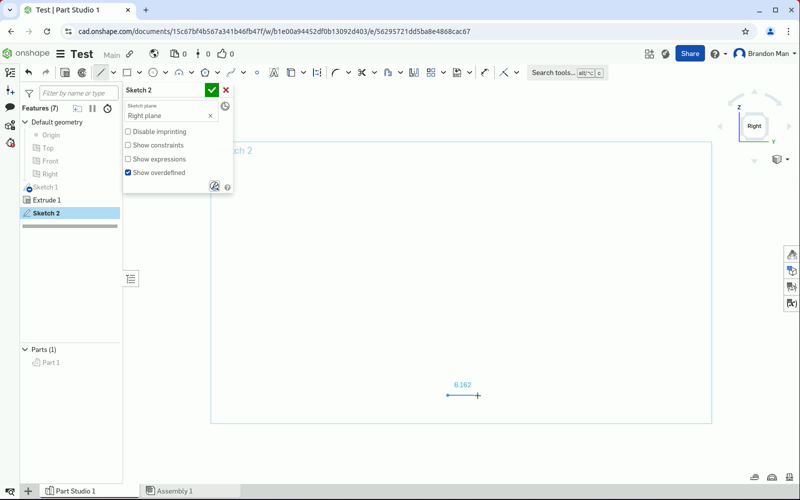
mouse_move(473, 395)
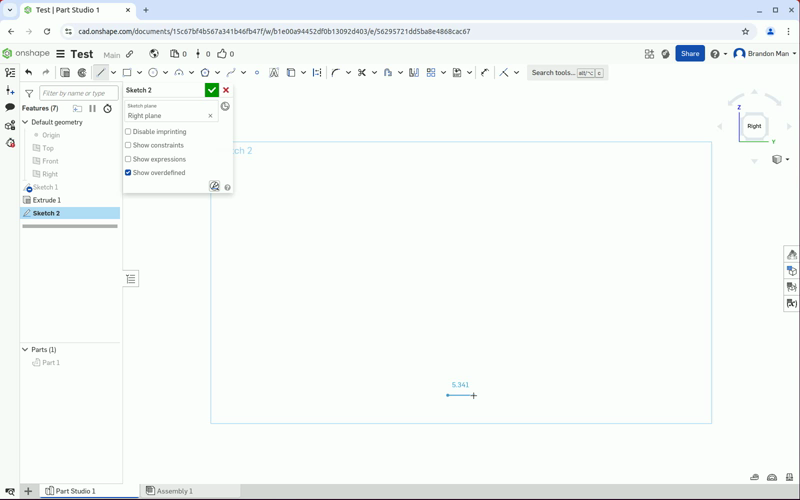
click(473, 395)
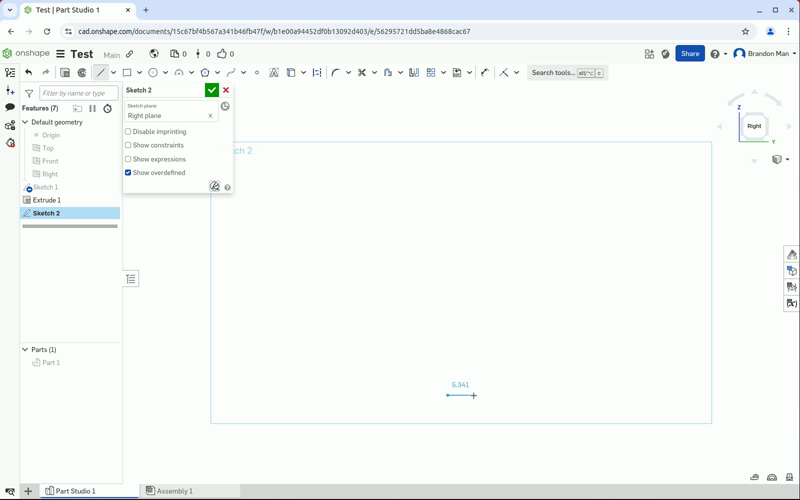
key_up(shift)
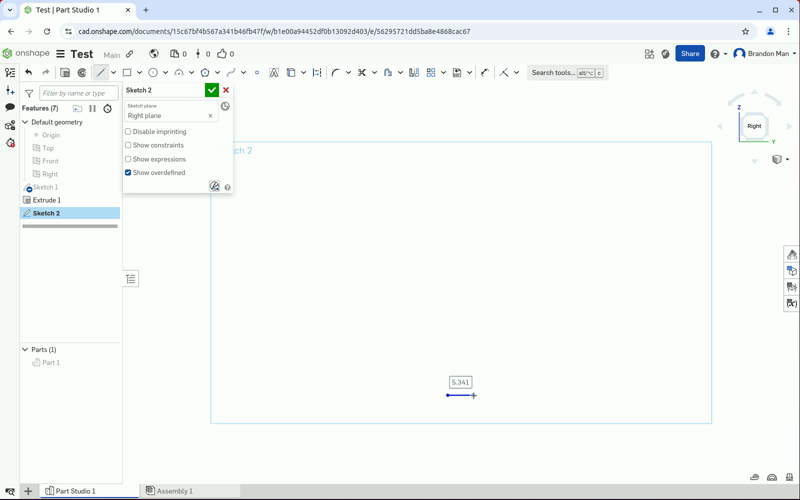
key_down(shift)
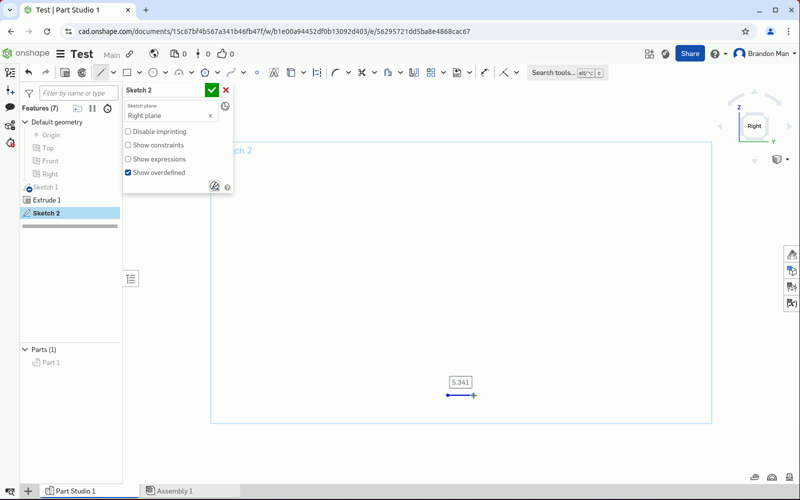
mouse_move(473, 171)
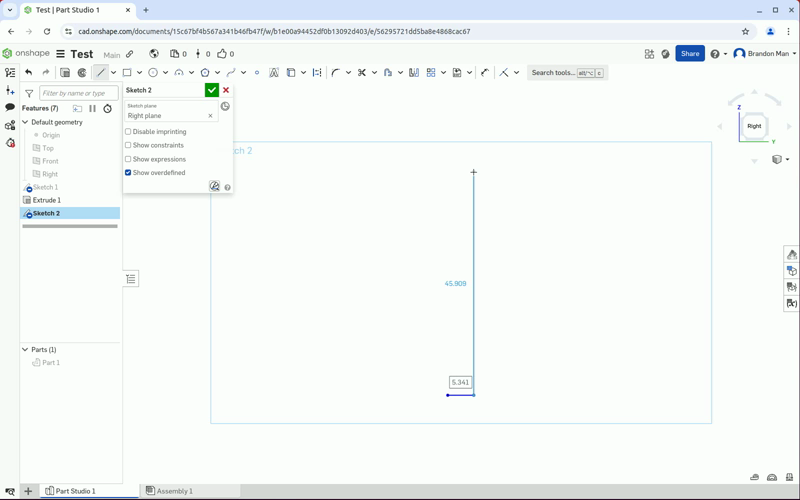
click(473, 171)
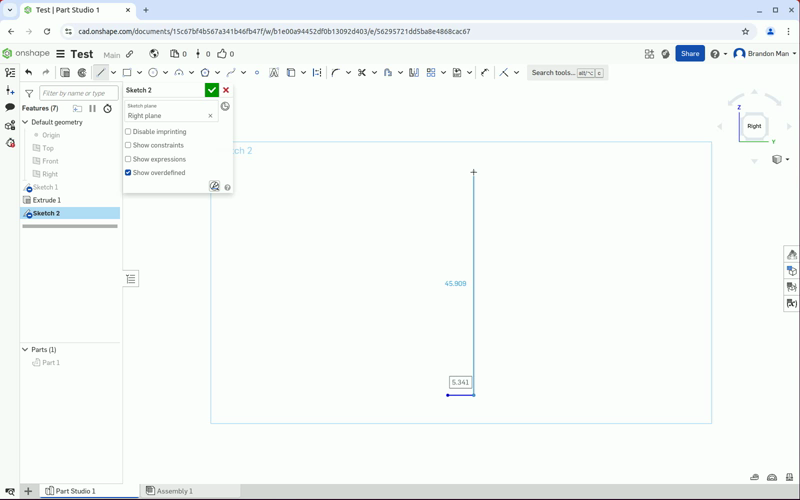
key_up(shift)
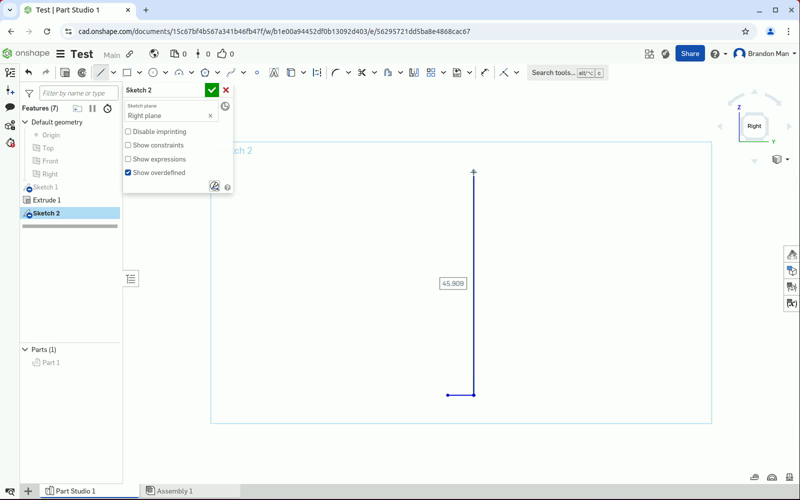
key_down(shift)
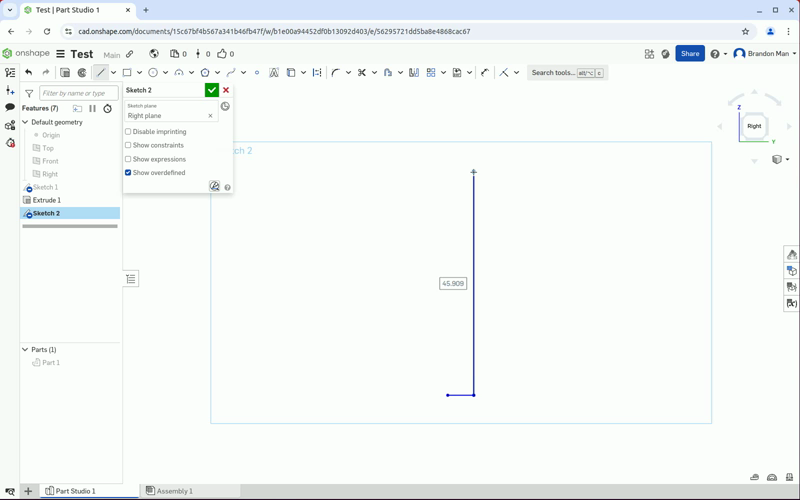
mouse_move(503, 171)
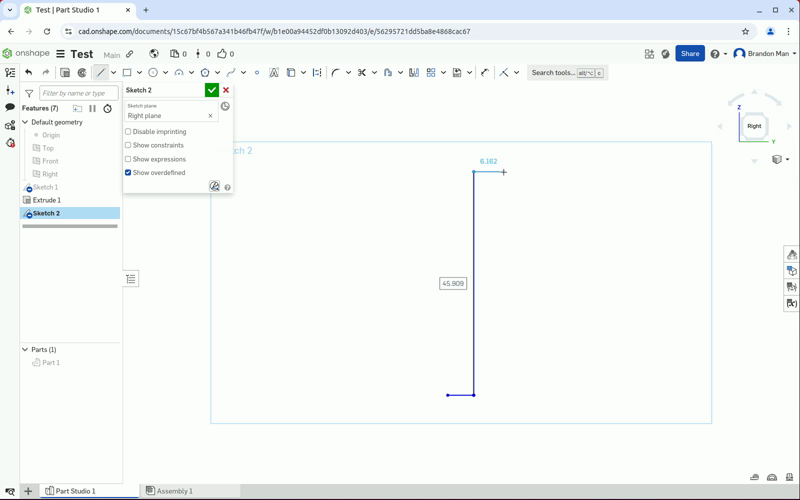
mouse_move(447, 171)
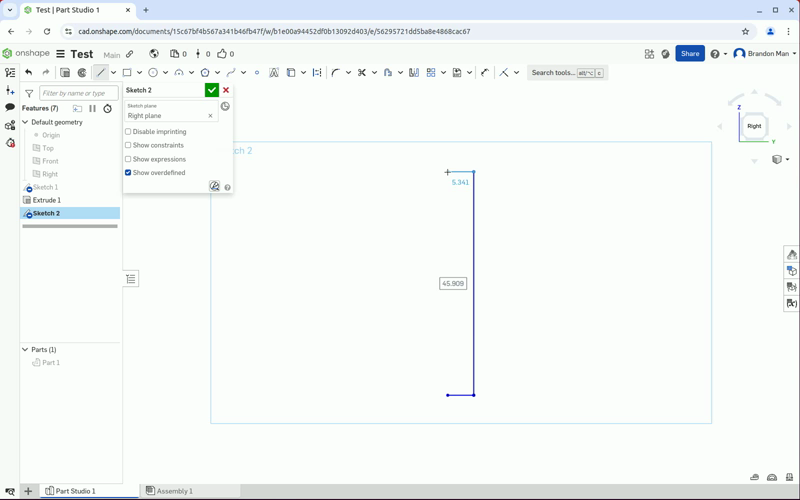
click(447, 171)
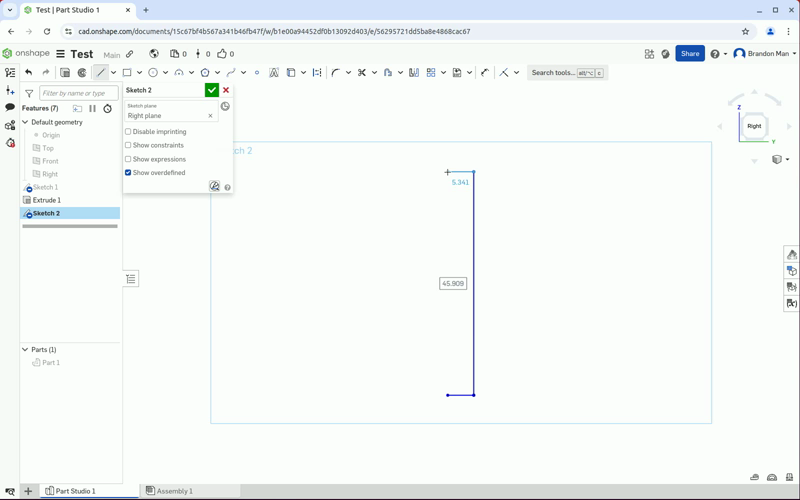
key_up(shift)
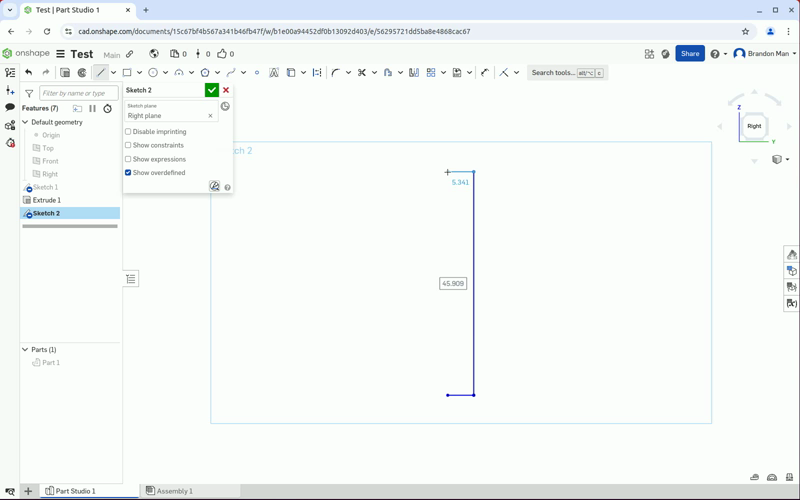
key_down(shift)
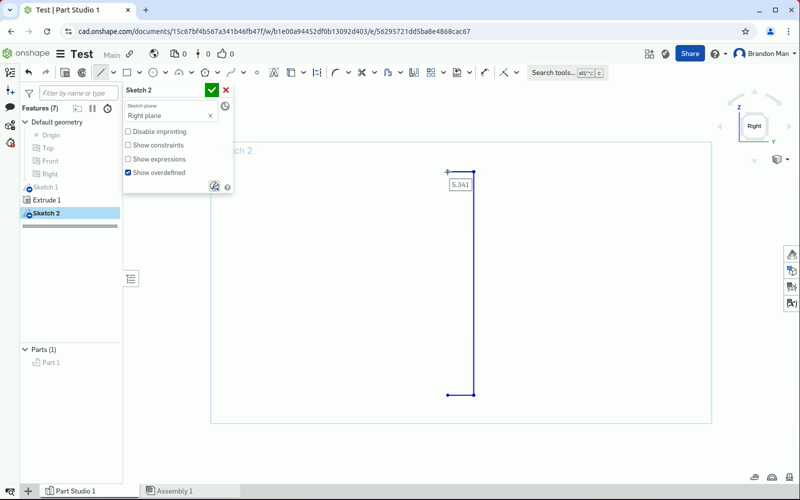
mouse_move(447, 263)
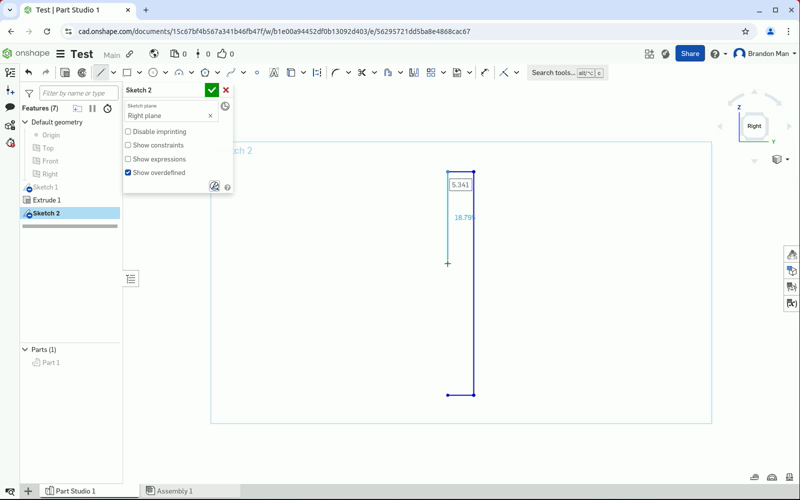
click(447, 263)
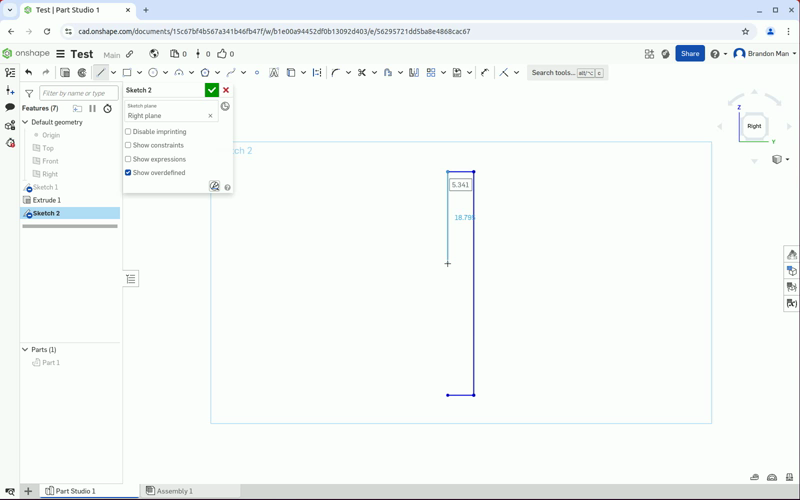
key_up(shift)
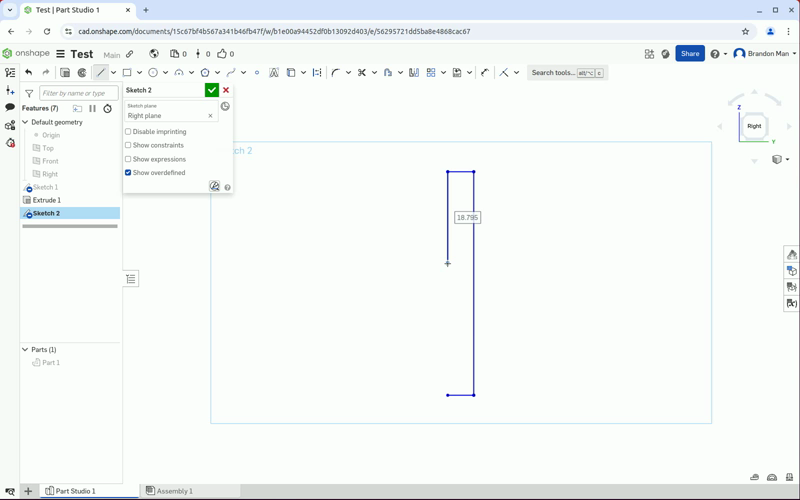
key_down(shift)
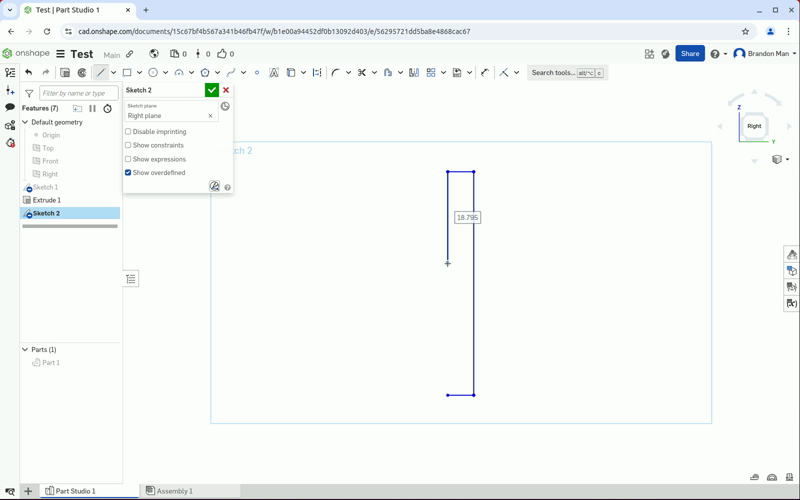
mouse_move(447, 390)
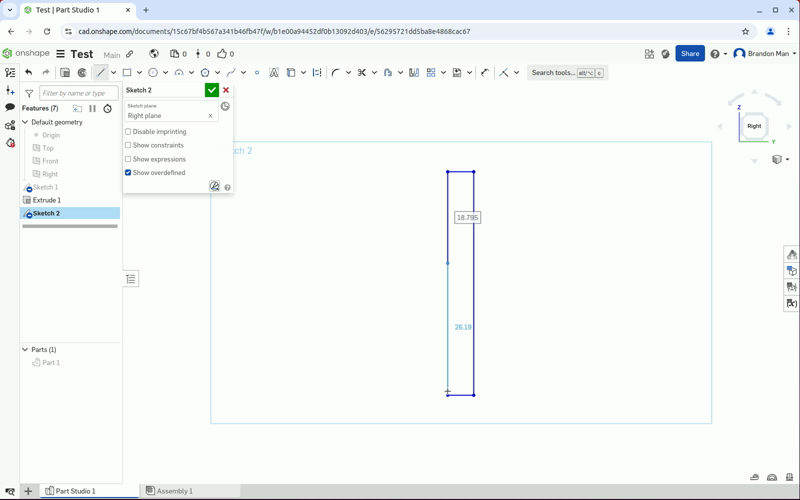
click(447, 390)
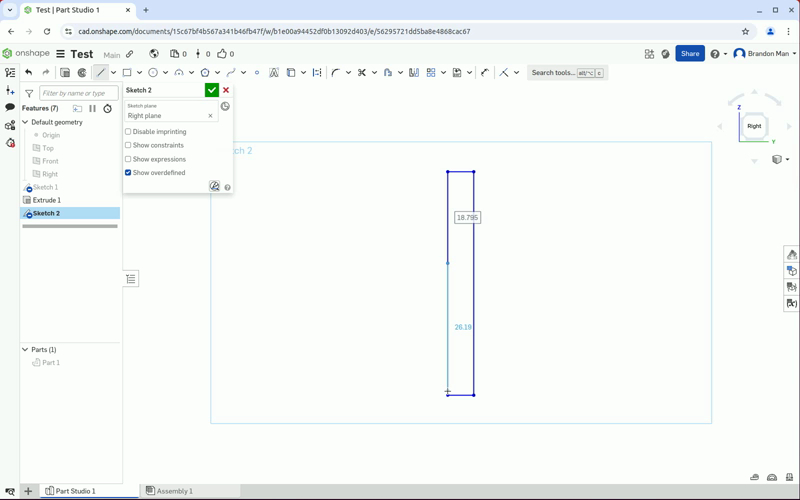
key_up(shift)
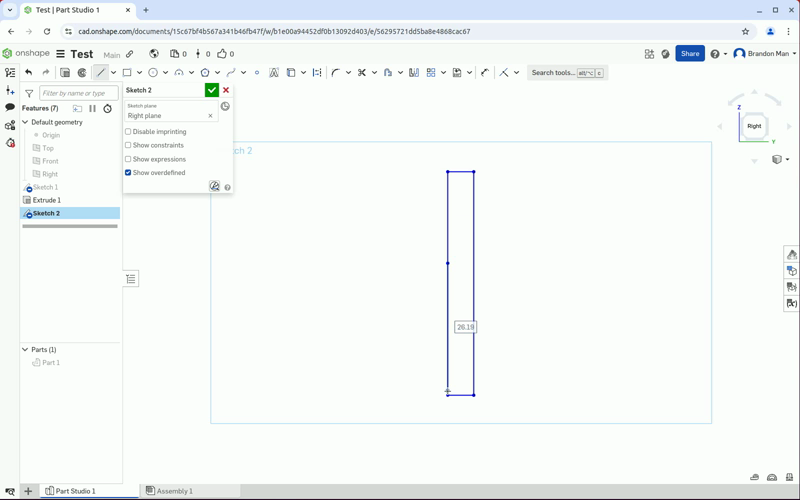
mouse_move(477, 390)
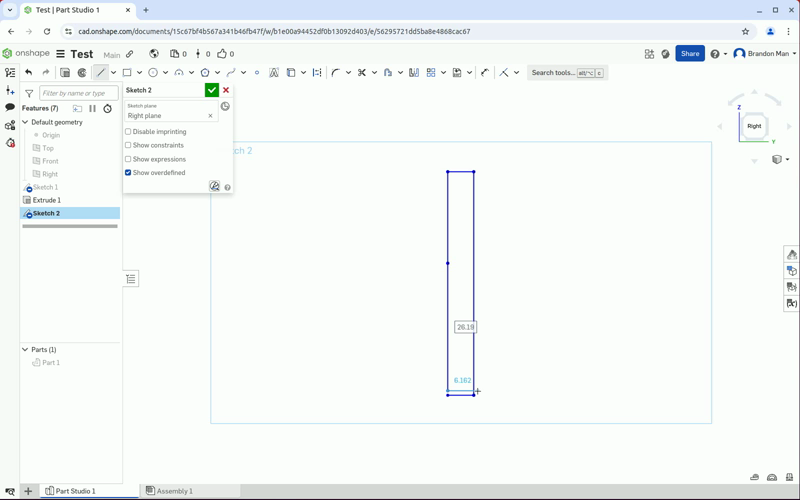
key_down(shift)
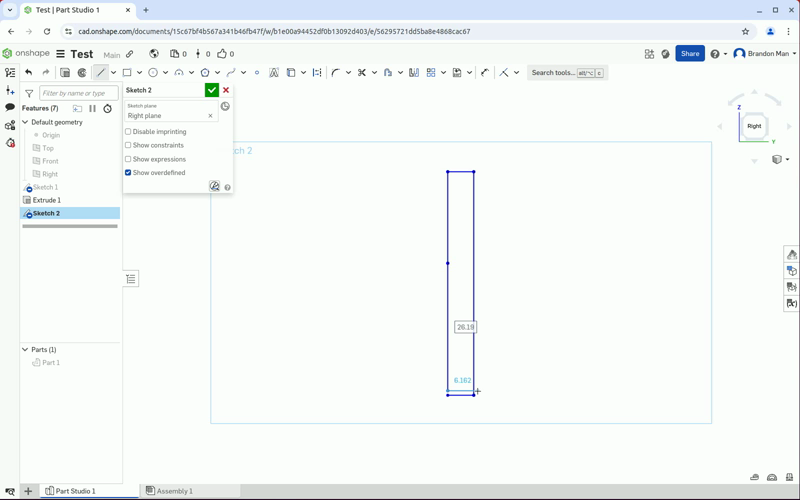
mouse_move(447, 395)
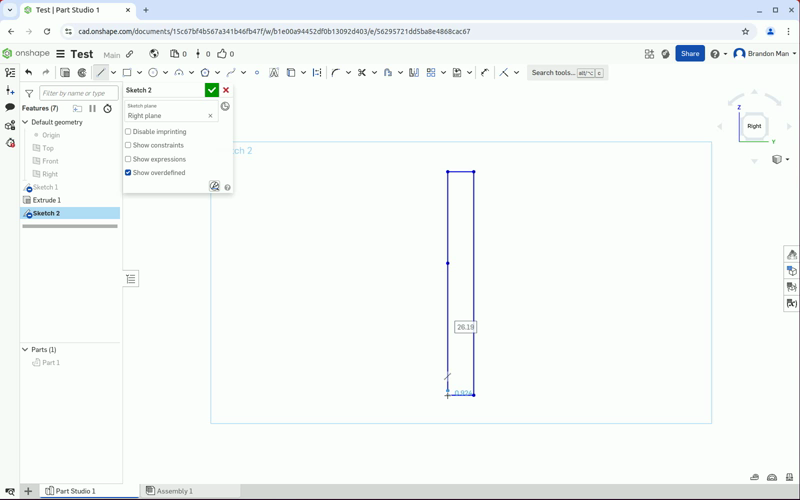
scroll(6)
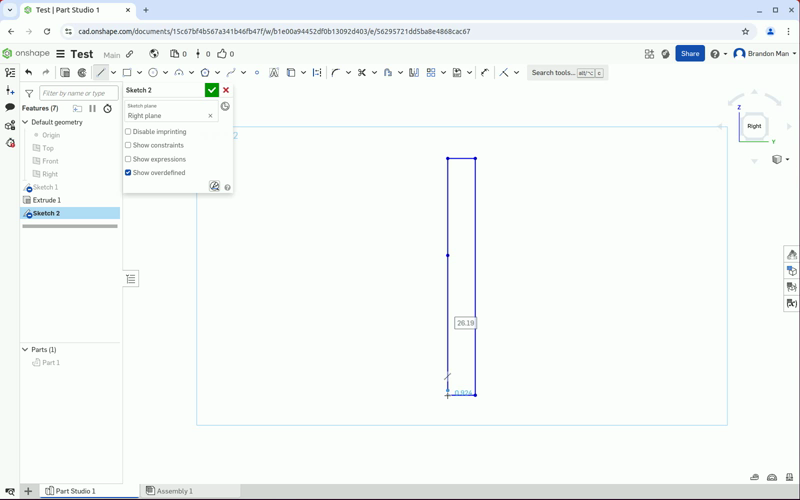
scroll(6)
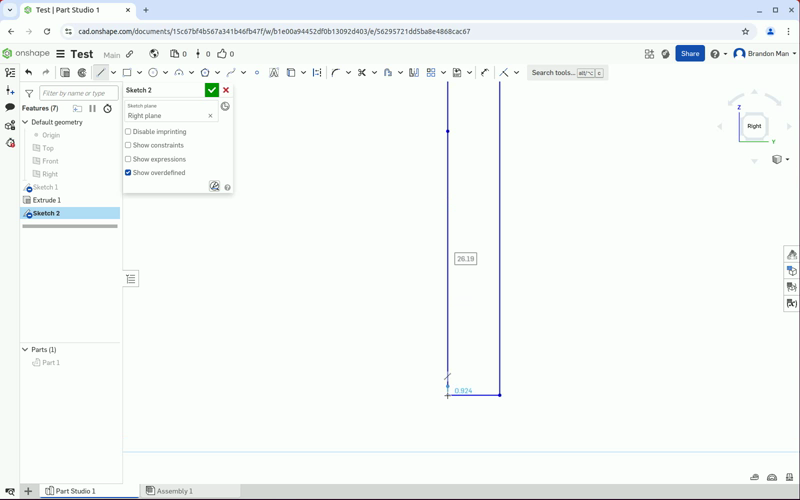
scroll(6)
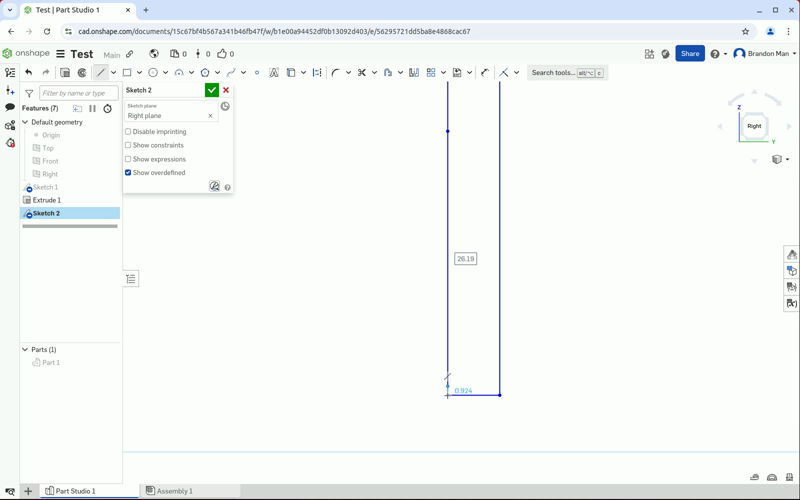
scroll(6)
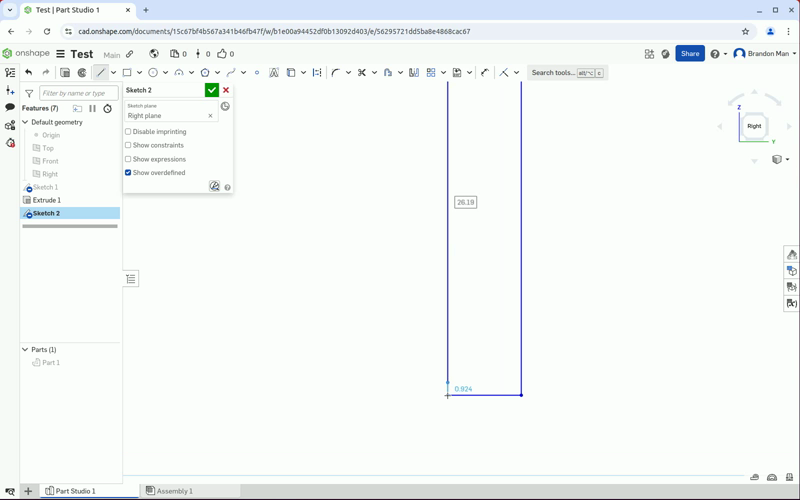
scroll(6)
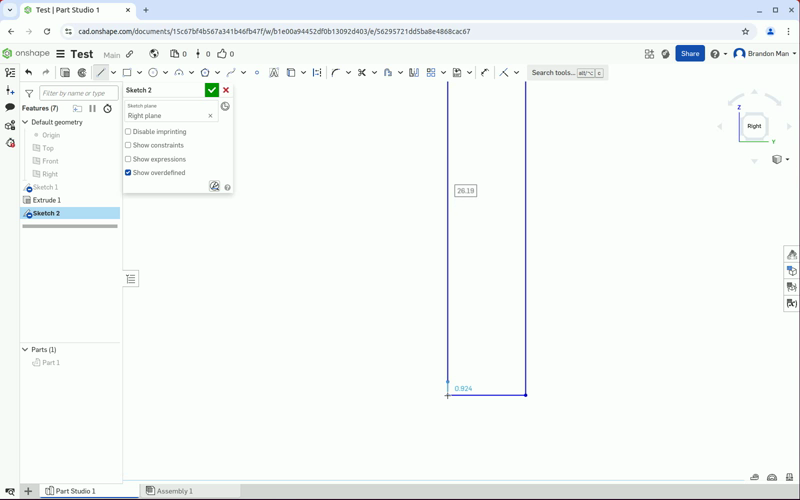
scroll(6)
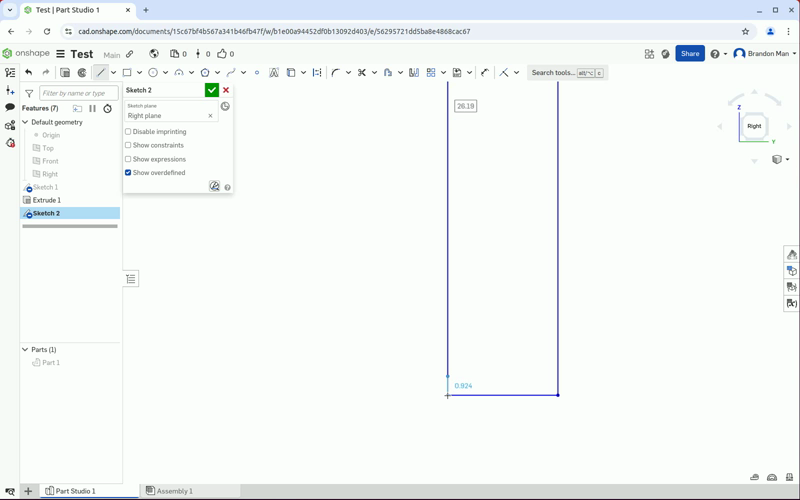
scroll(6)
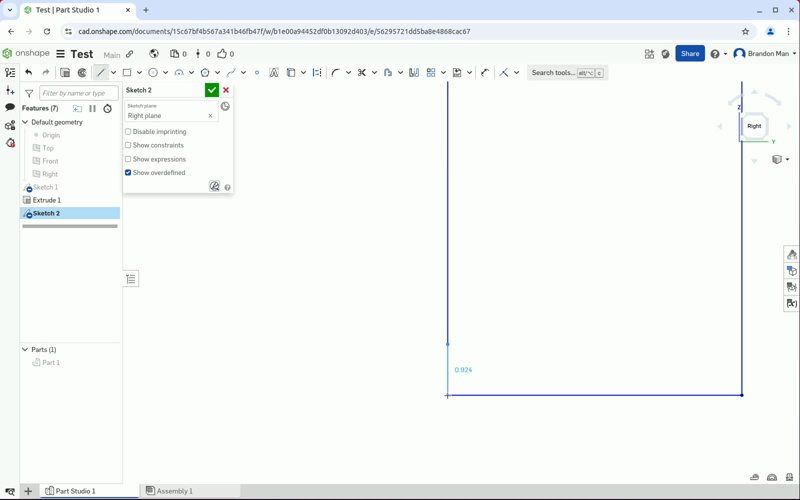
key_up(shift)
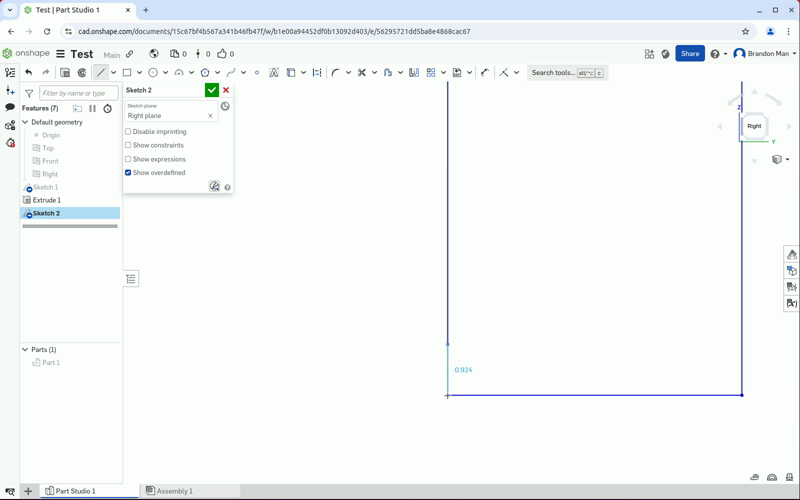
click(447, 395)
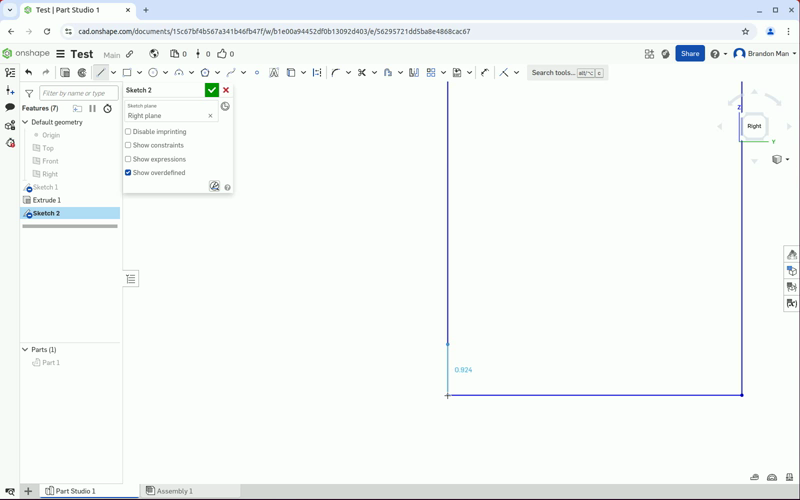
scroll(-6)
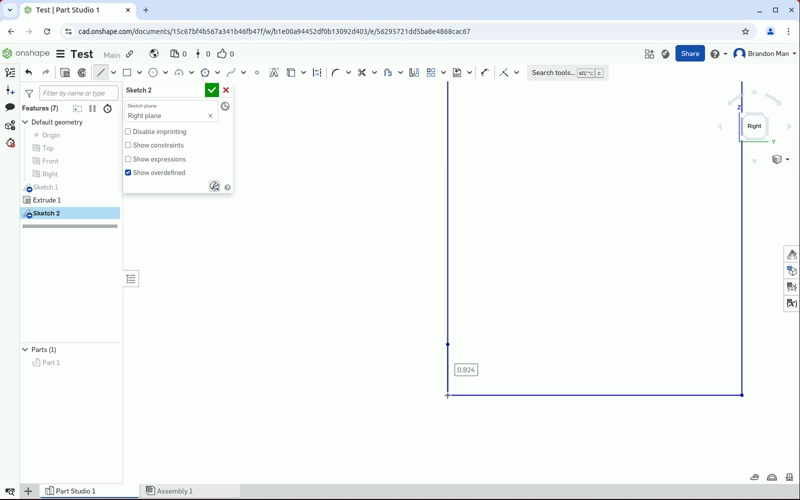
scroll(-6)
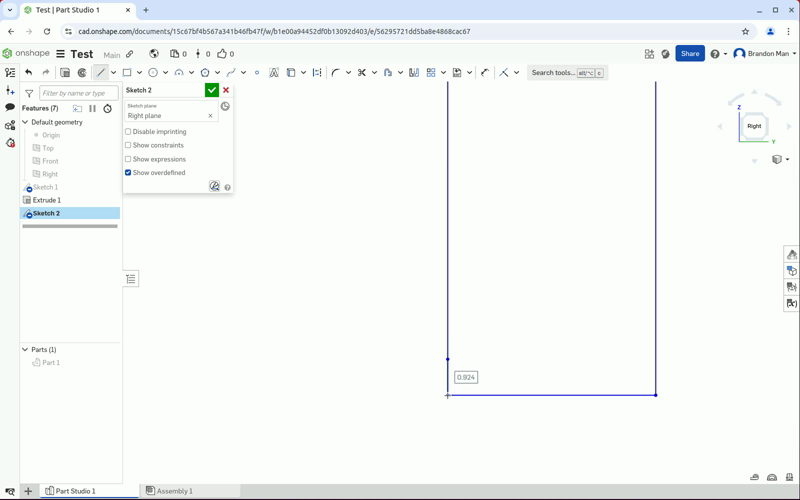
scroll(-6)
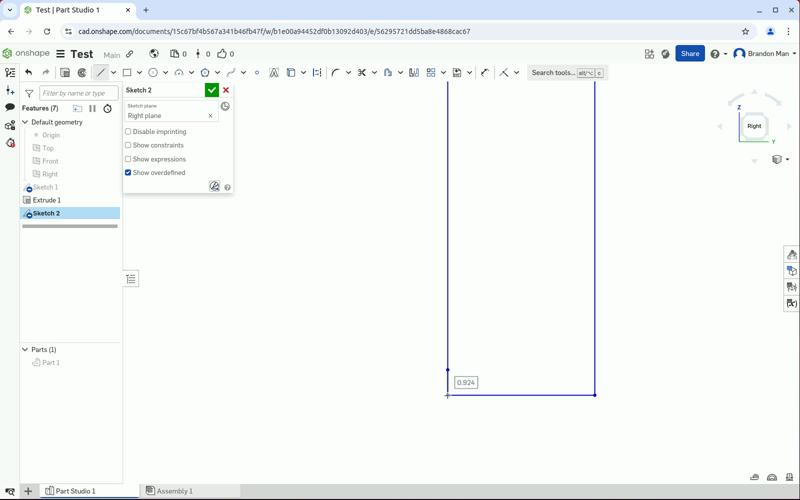
scroll(-6)
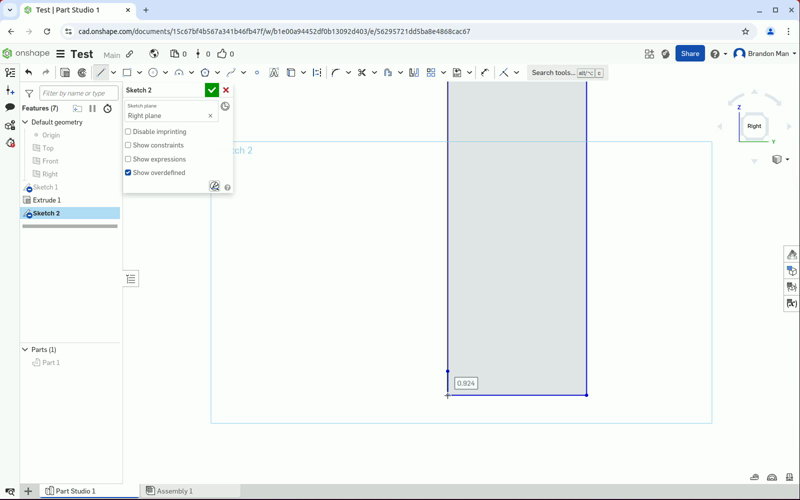
scroll(-6)
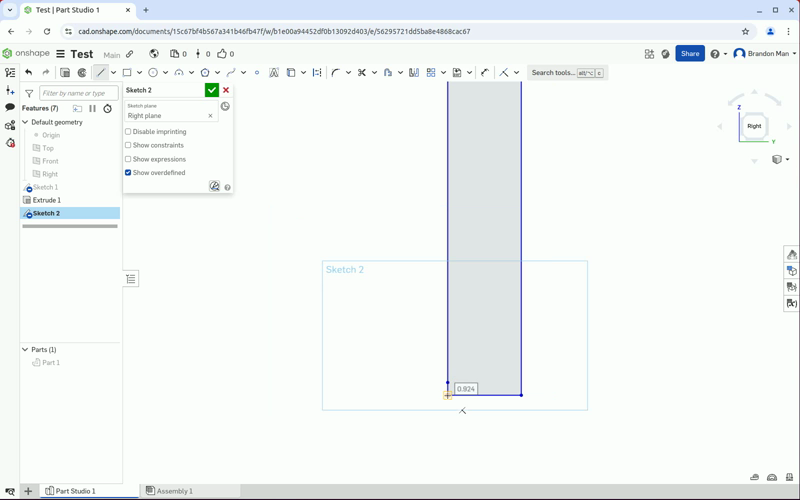
scroll(-6)
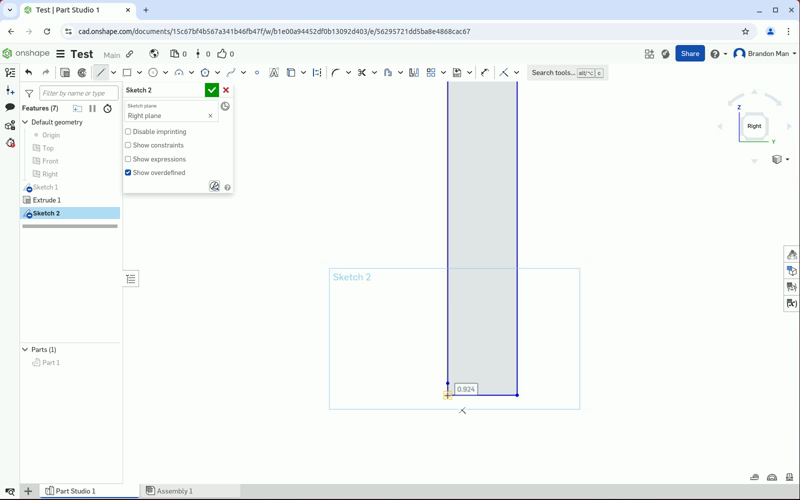
scroll(-6)
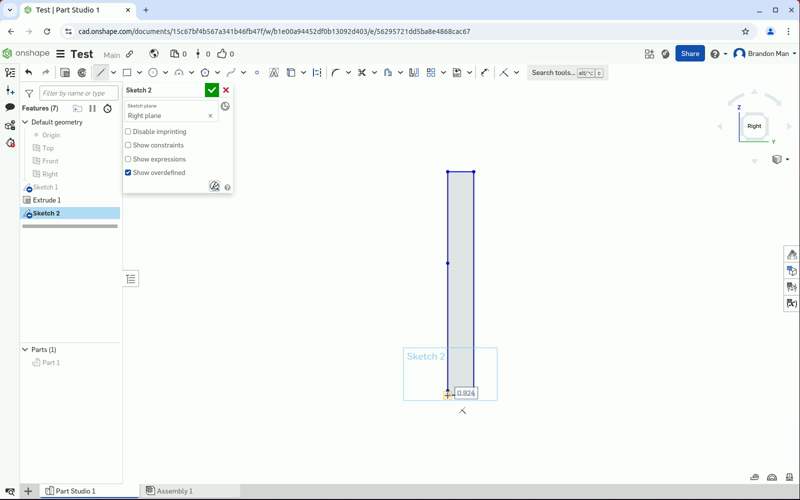
key(esc)
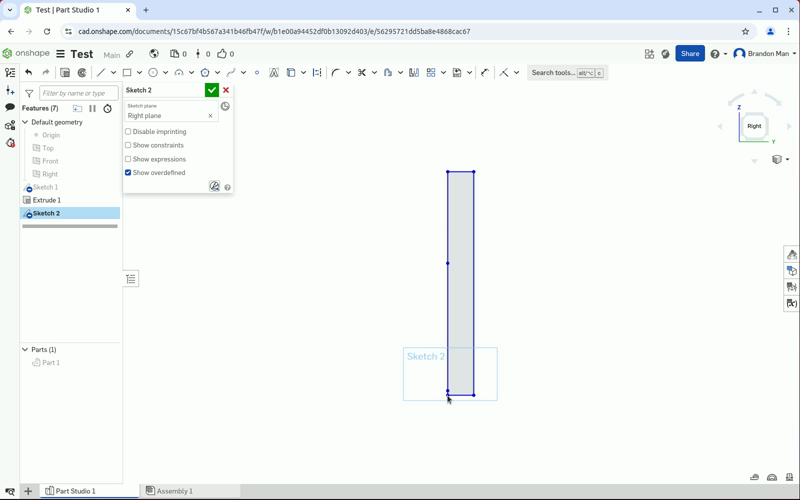
mouse_move(454, 222)
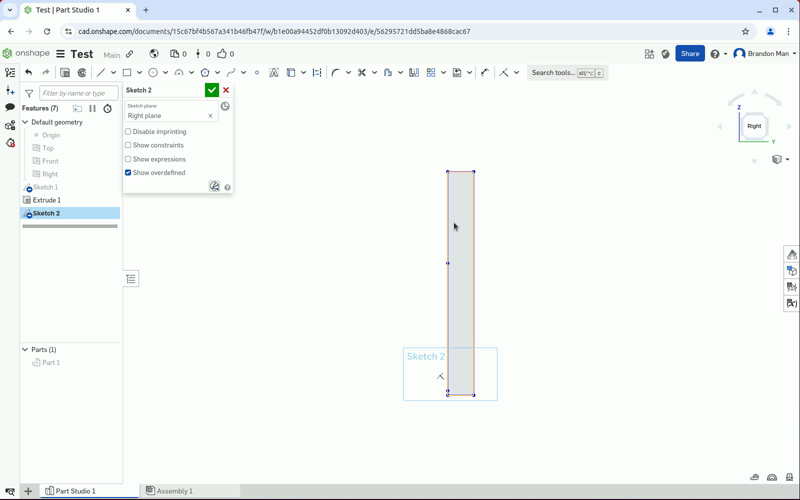
click(454, 222)
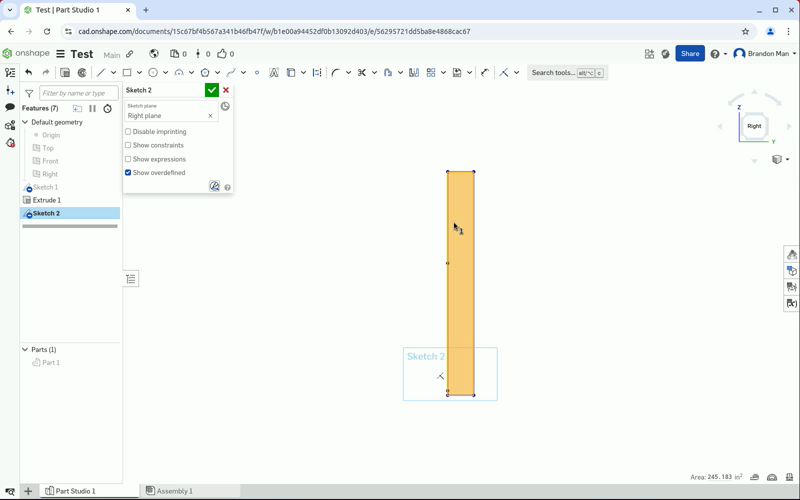
mouse_move(73, 352)
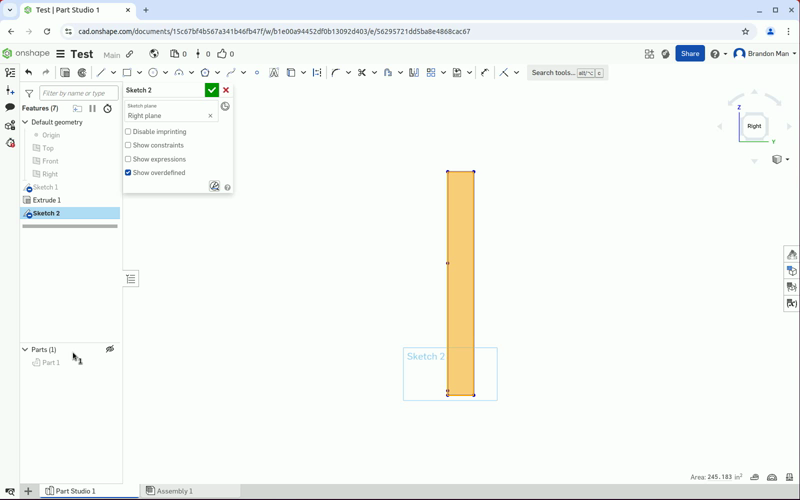
key(shift+y)
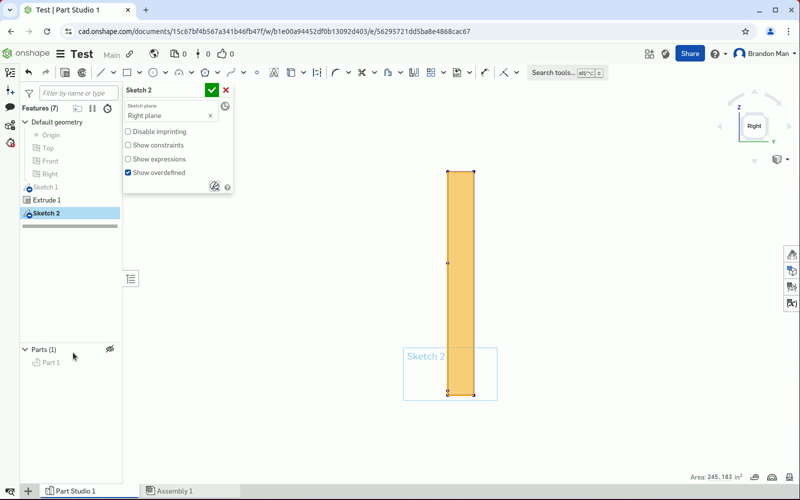
key(shift+e)
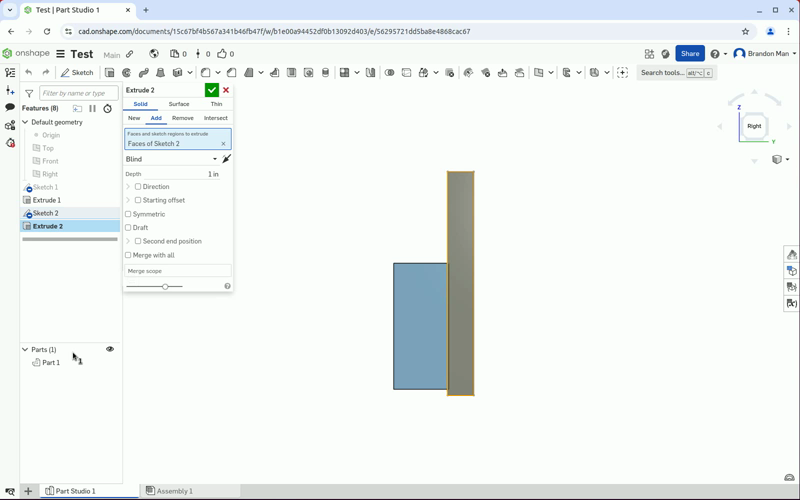
mouse_move(143, 106)
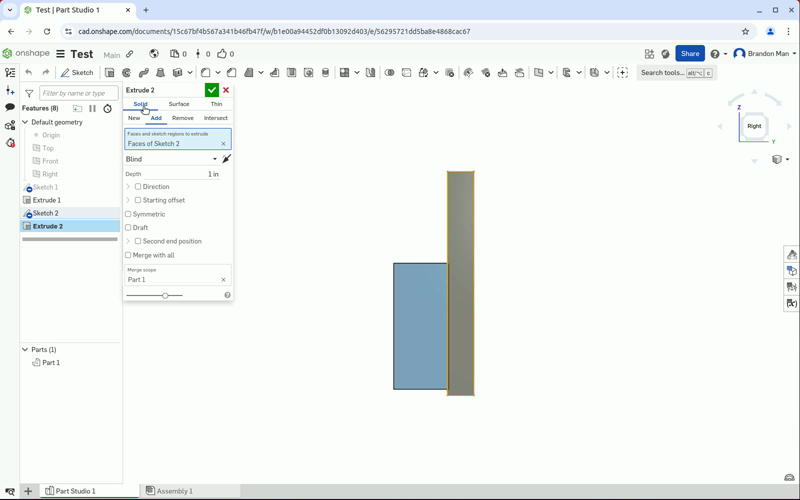
click(143, 106)
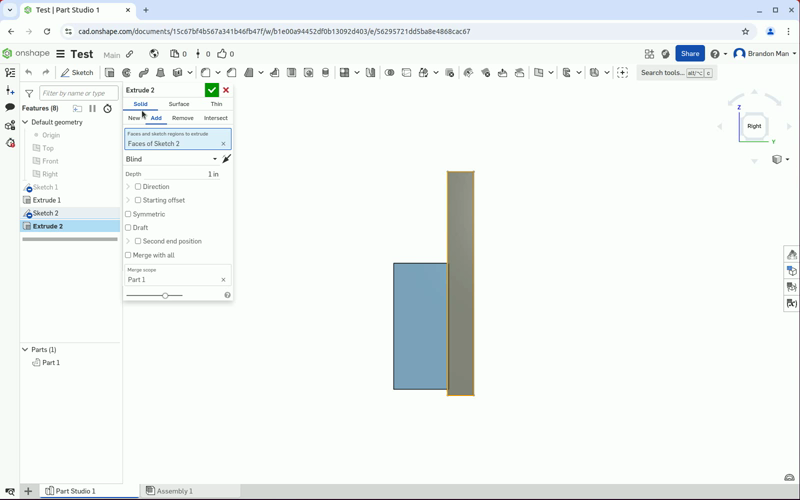
mouse_move(137, 120)
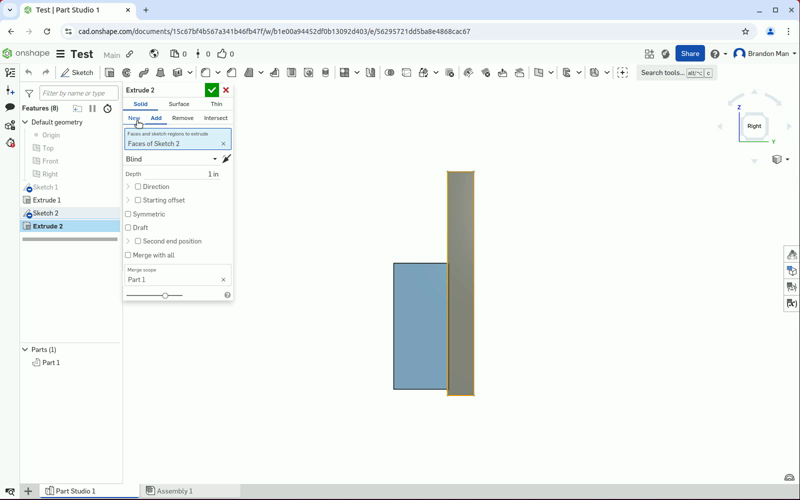
click(137, 120)
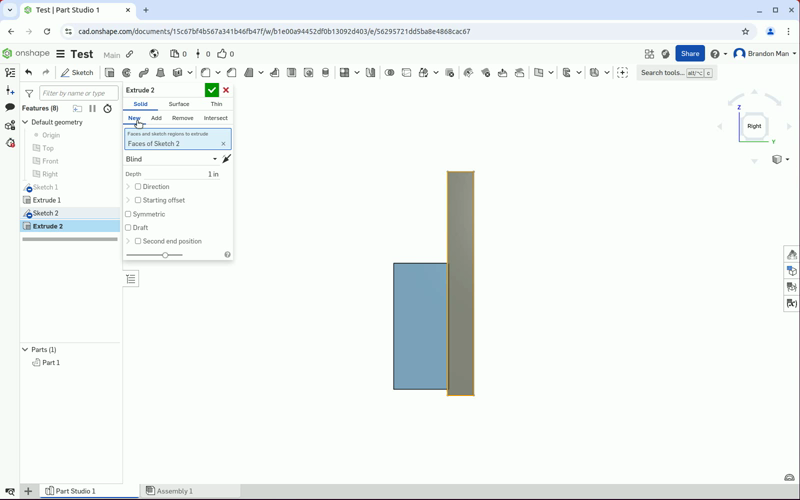
key(tab, 4)
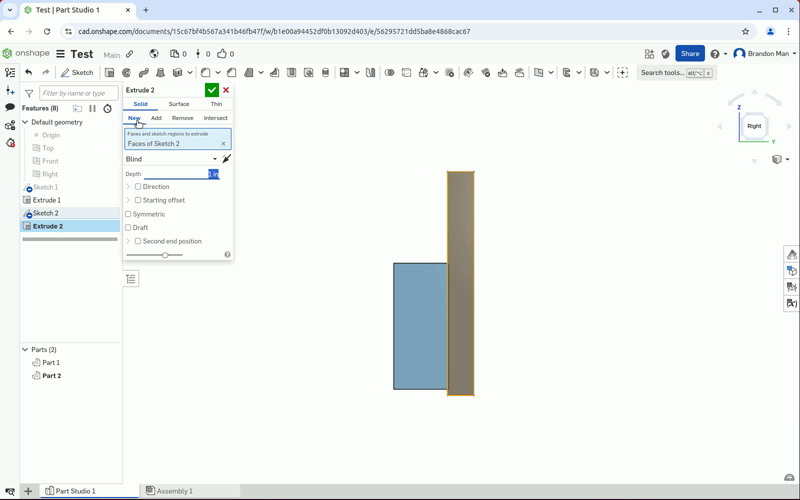
text(19.256)
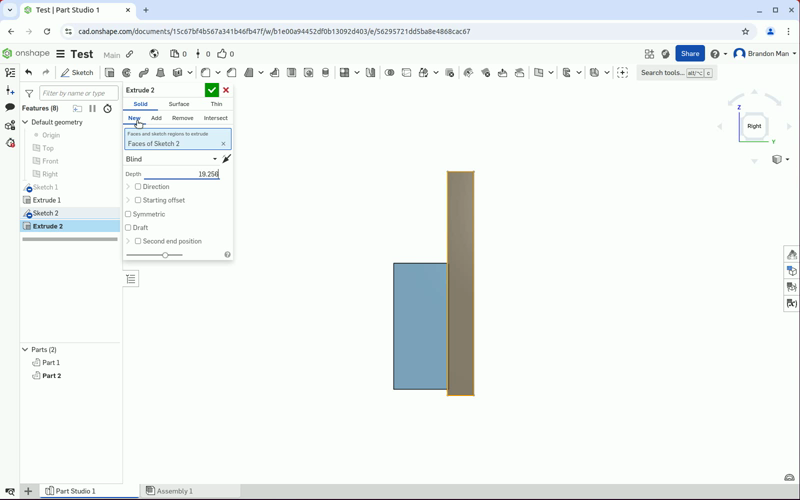
key(tab, 3)
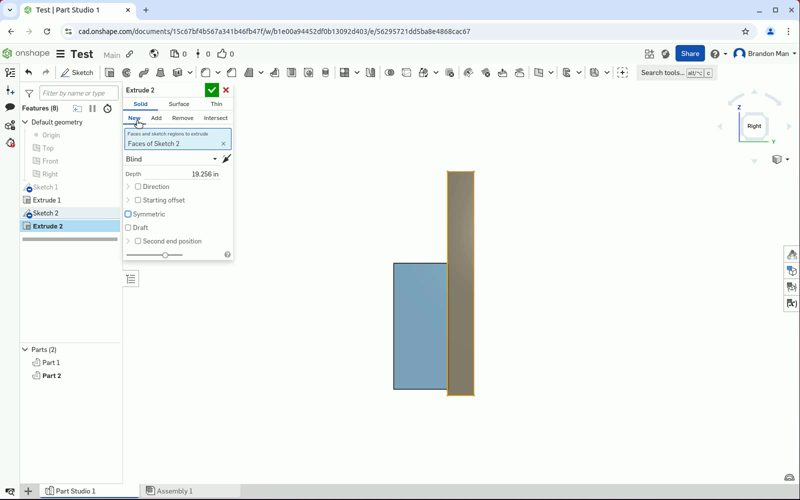
key(space)
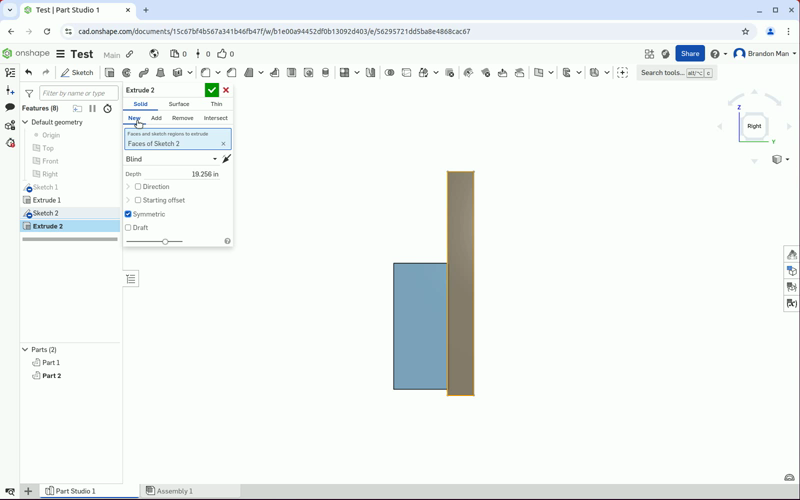
key(enter)
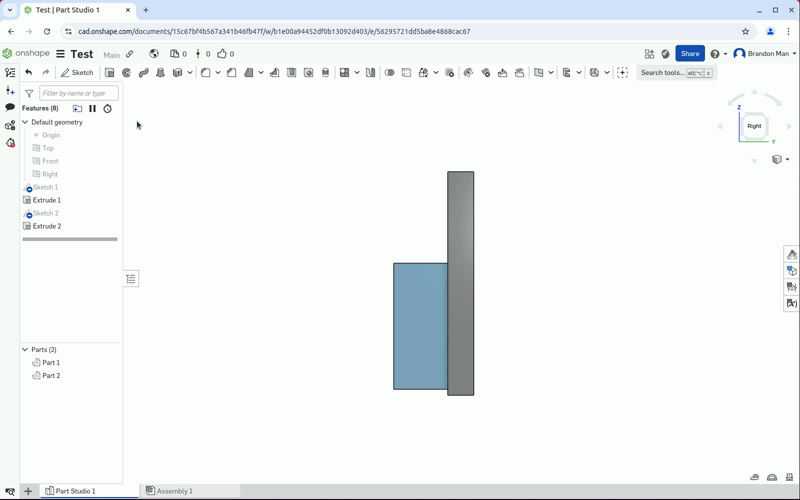
key(shift+h)
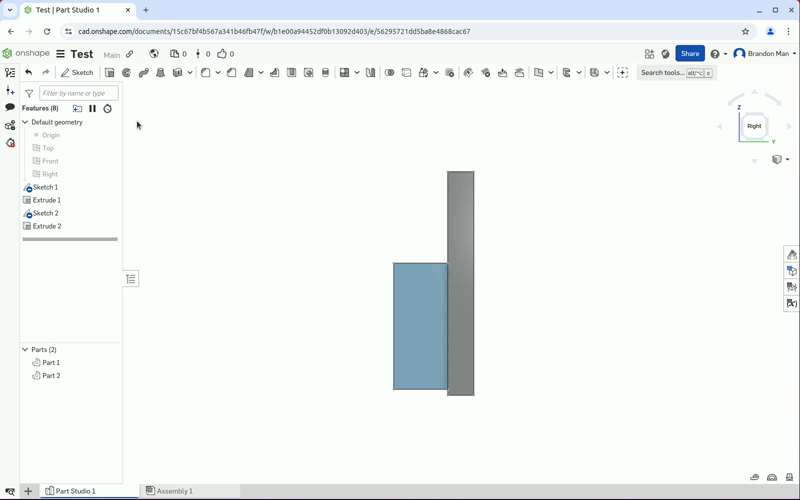
key(shift+h)
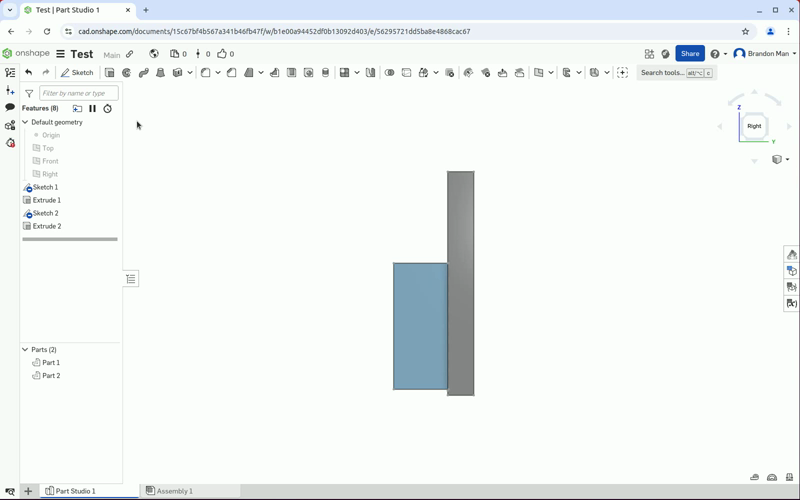
key(shift+7)
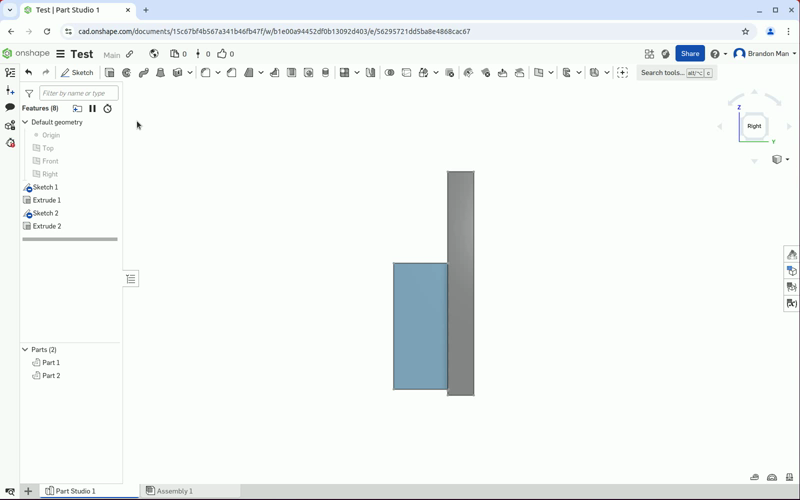
key(right, 2)
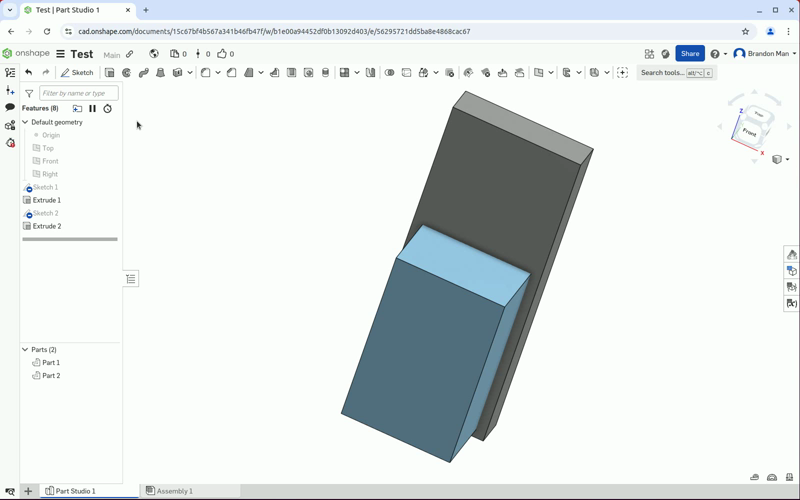
key(down, 2)
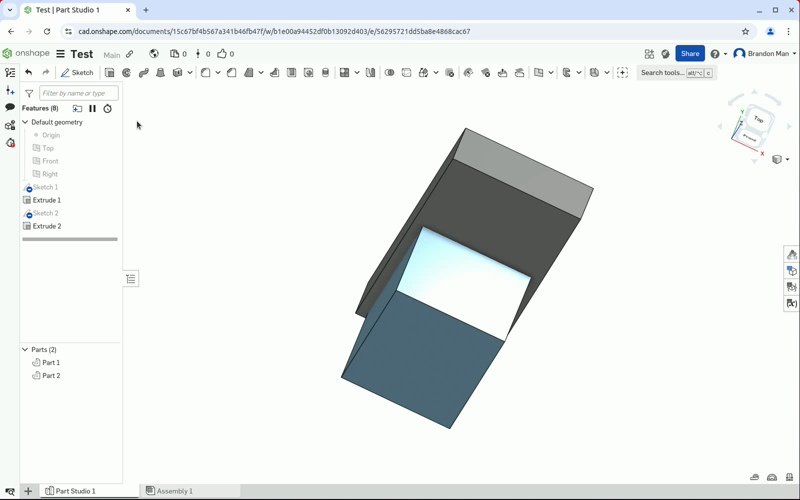
key(up, 2)
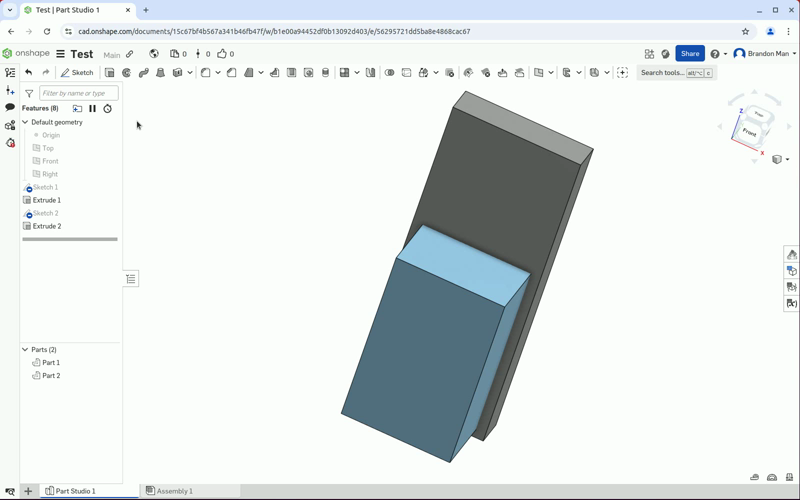
key(left, 2)
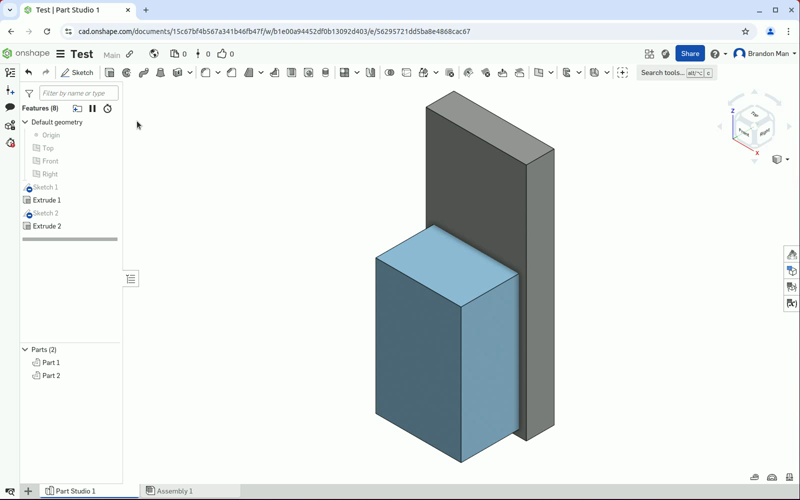
mouse_move(73, 189)
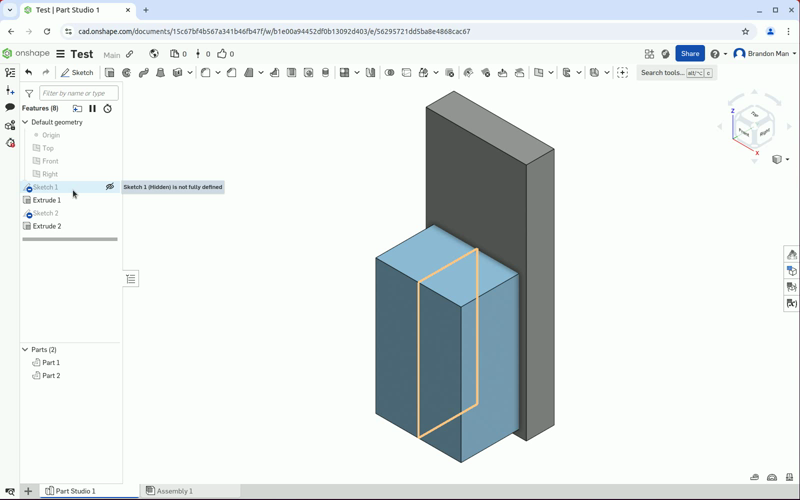
click(73, 189)